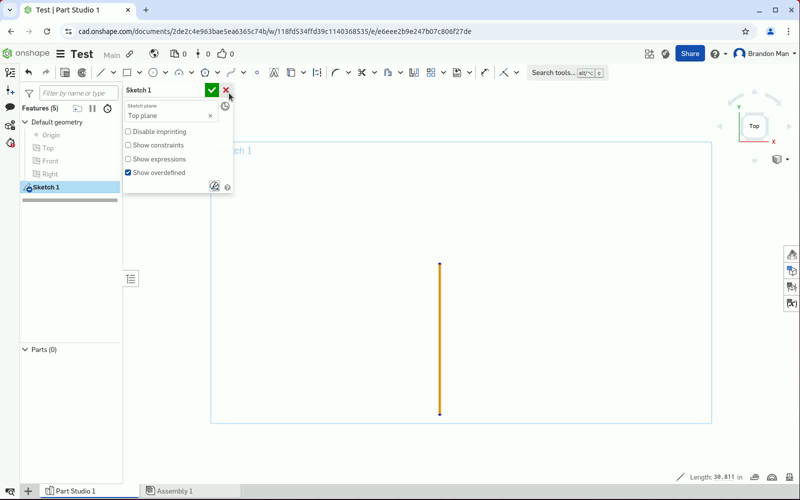
key(shift+h)
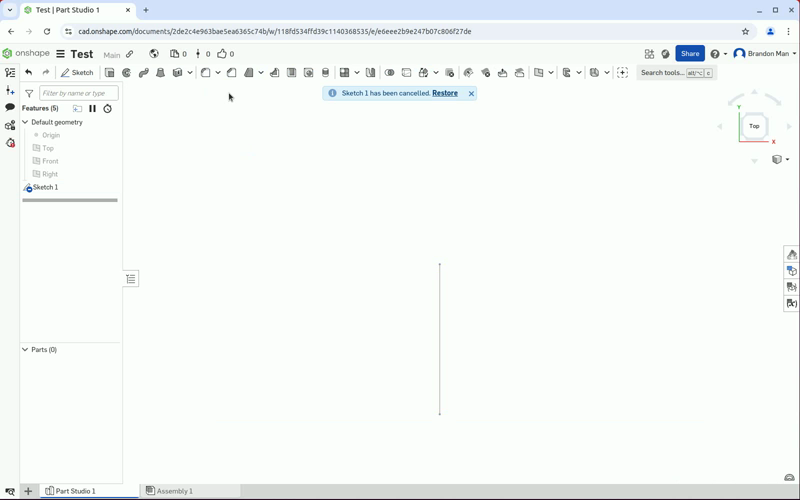
key(shift+s)
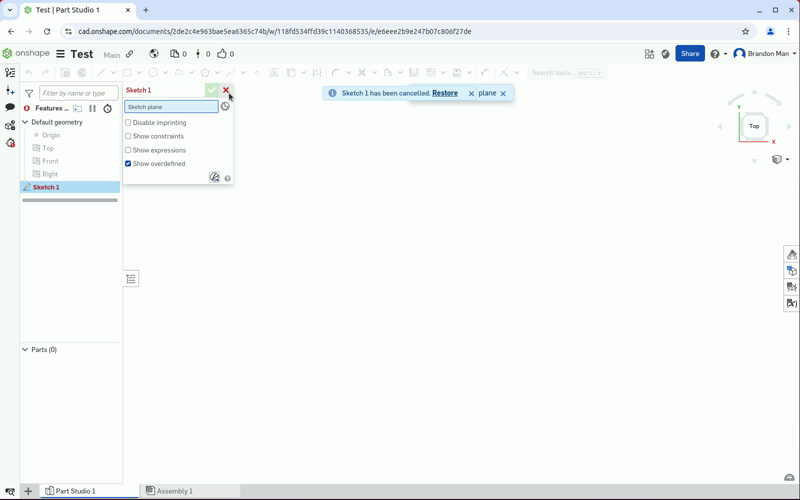
mouse_move(73, 150)
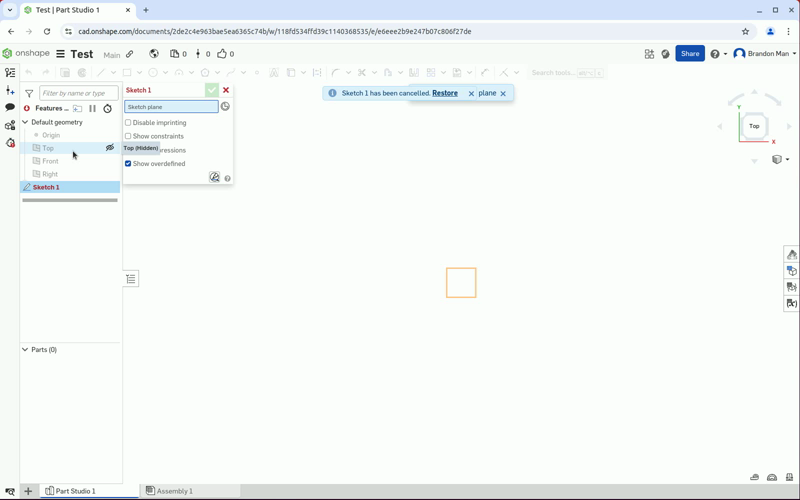
click(73, 150)
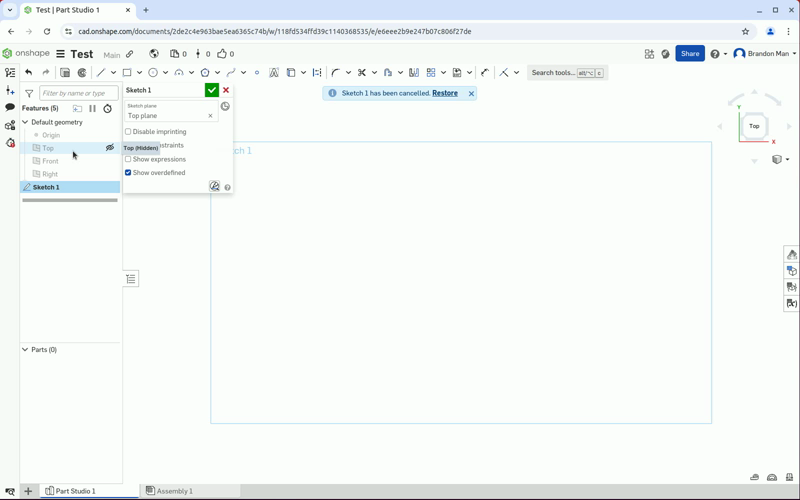
mouse_move(73, 352)
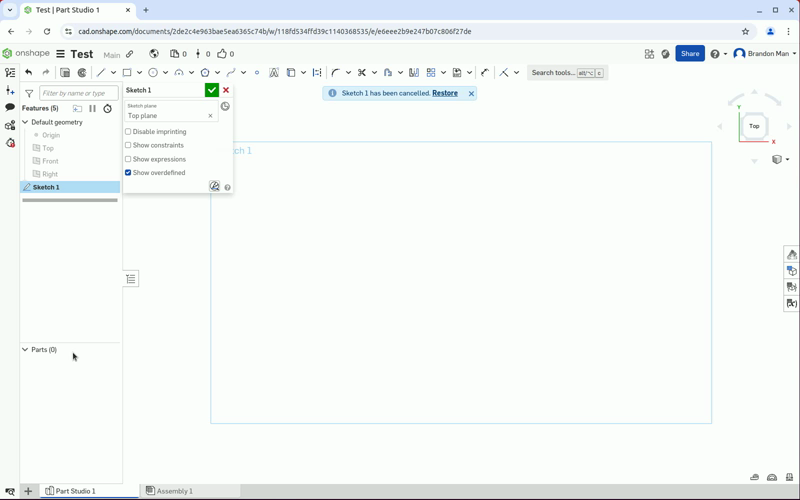
key(y)
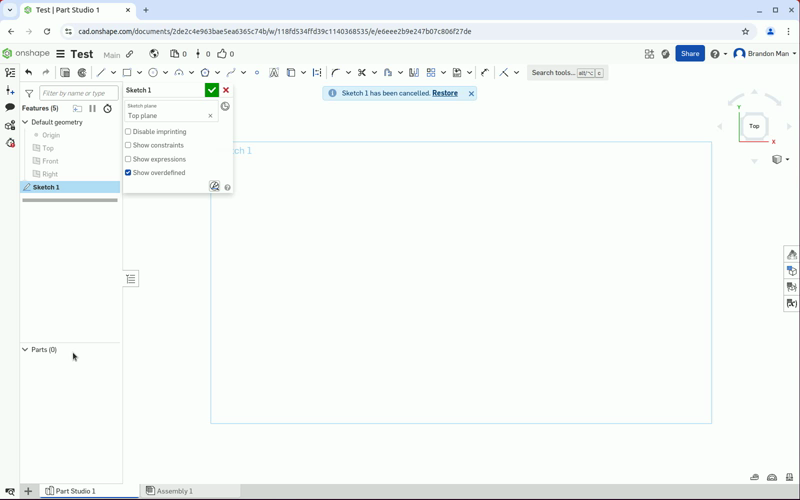
key(l)
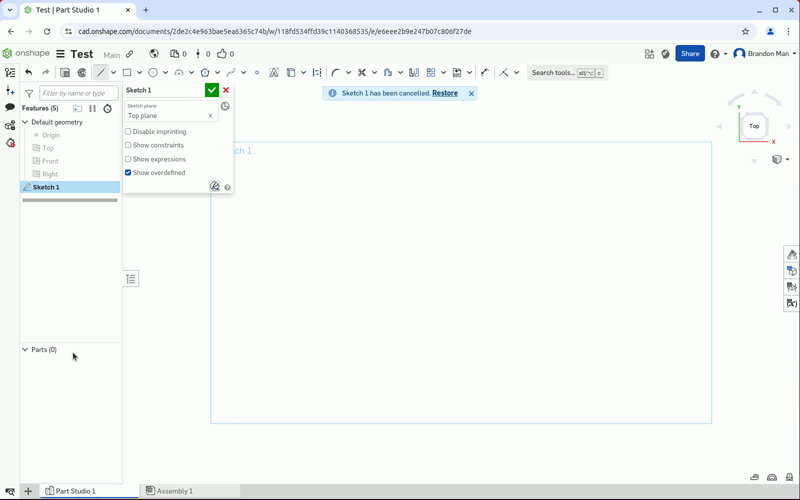
key_down(shift)
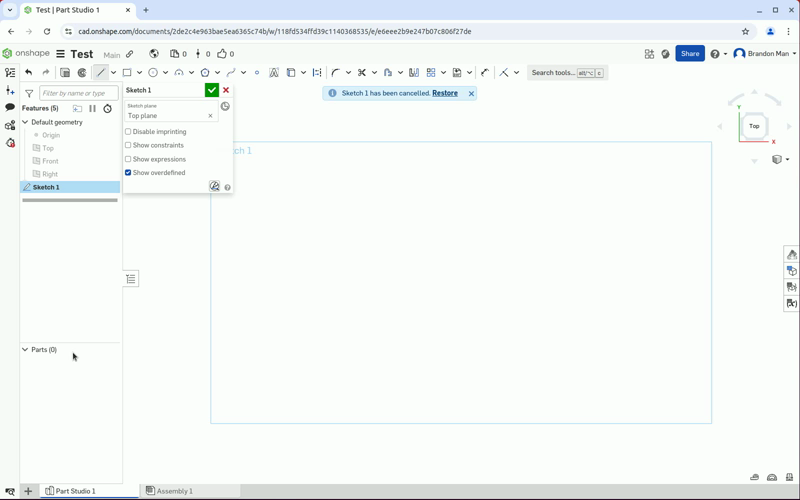
mouse_move(411, 383)
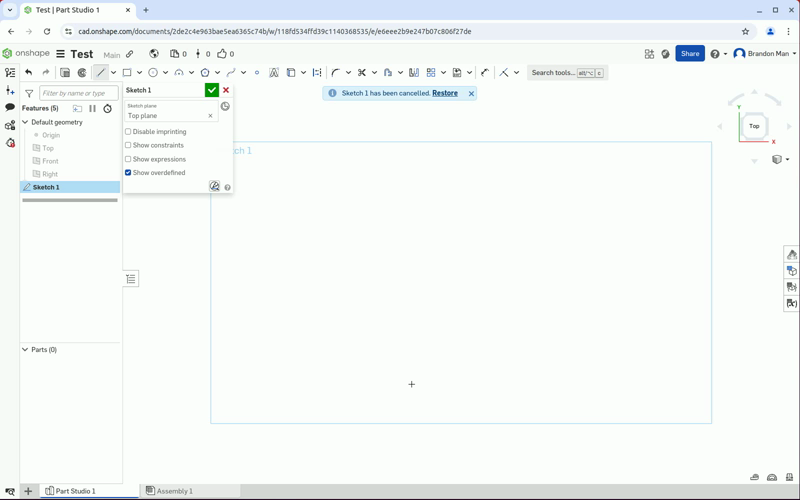
click(411, 383)
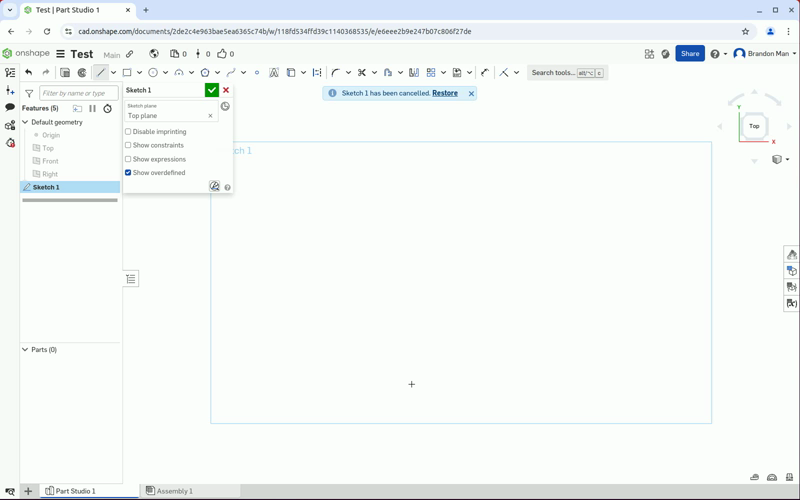
key_up(shift)
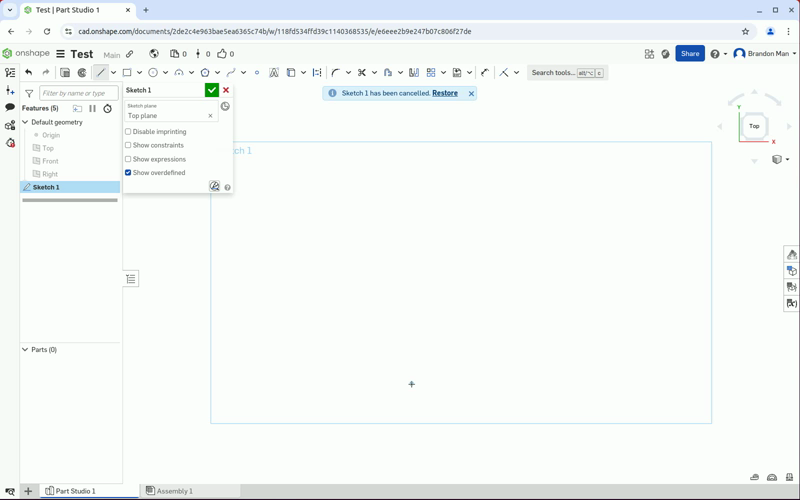
key_down(shift)
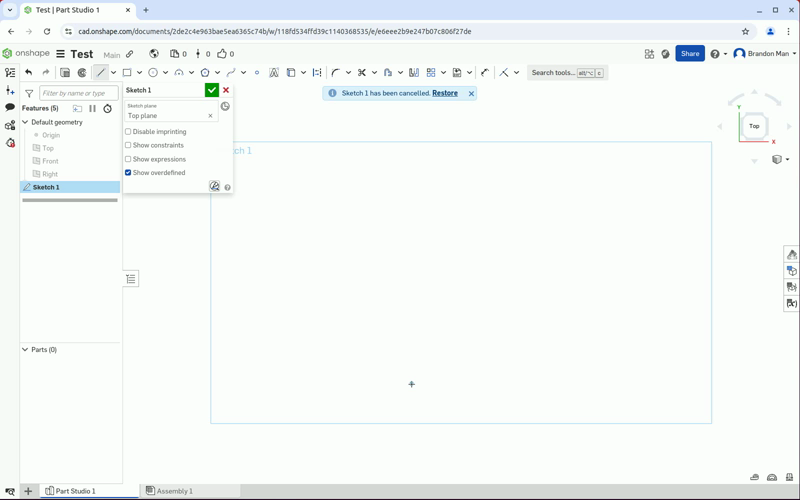
mouse_move(560, 383)
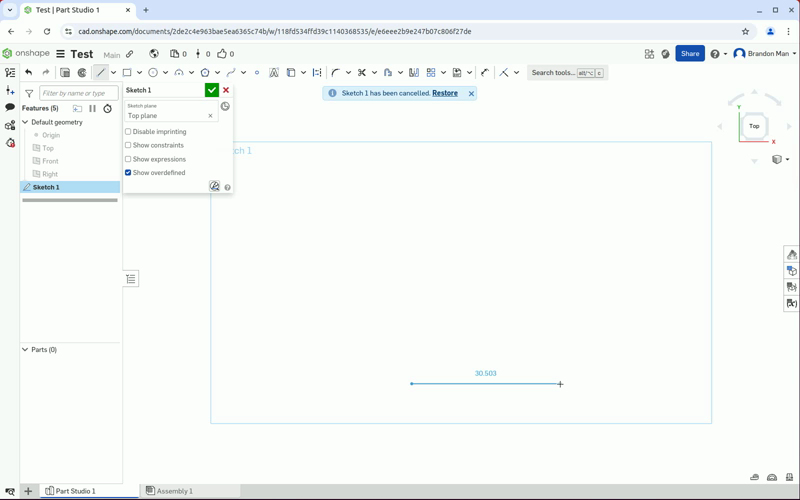
click(560, 383)
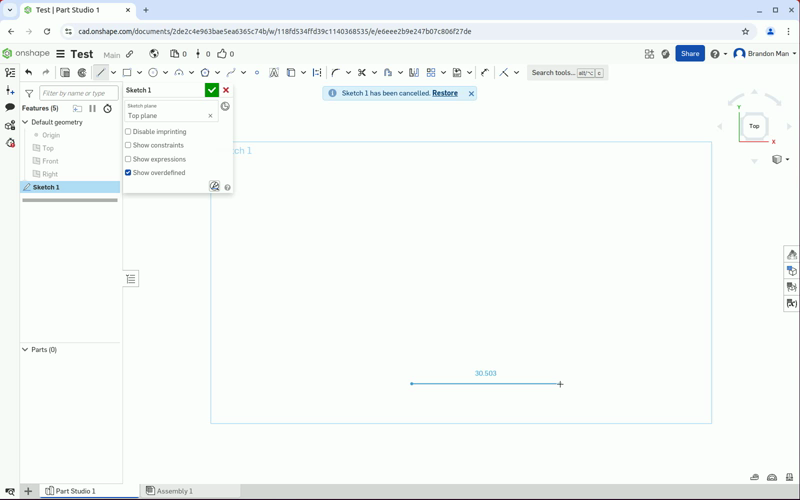
key_up(shift)
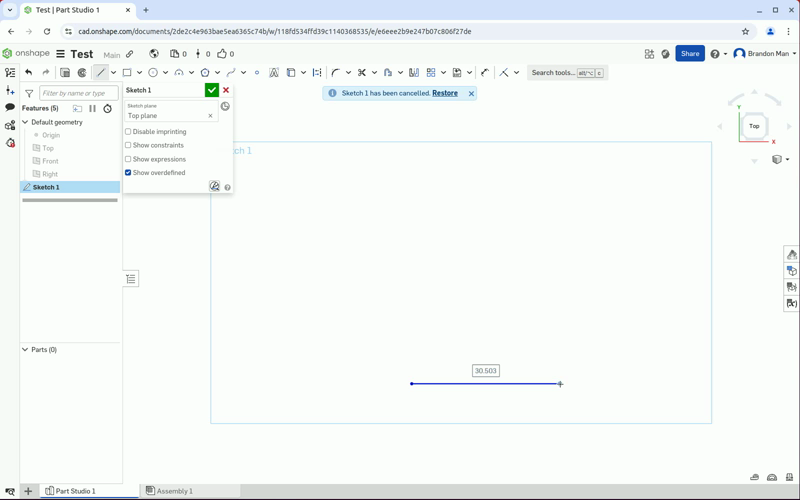
key_down(shift)
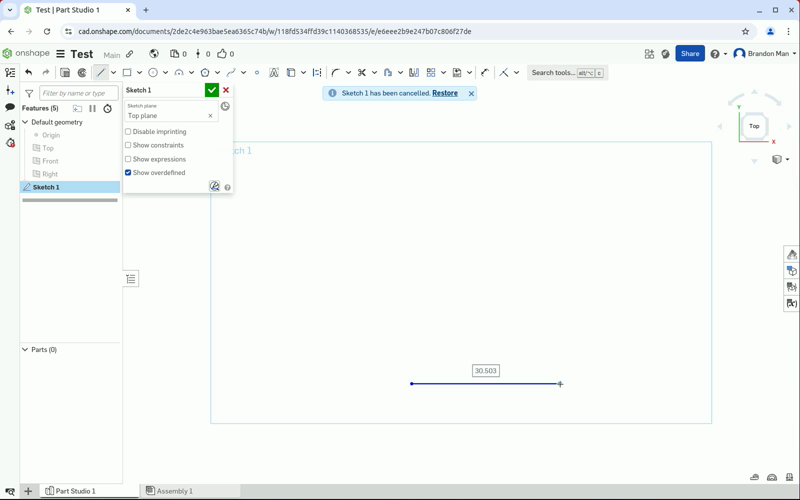
mouse_move(589, 383)
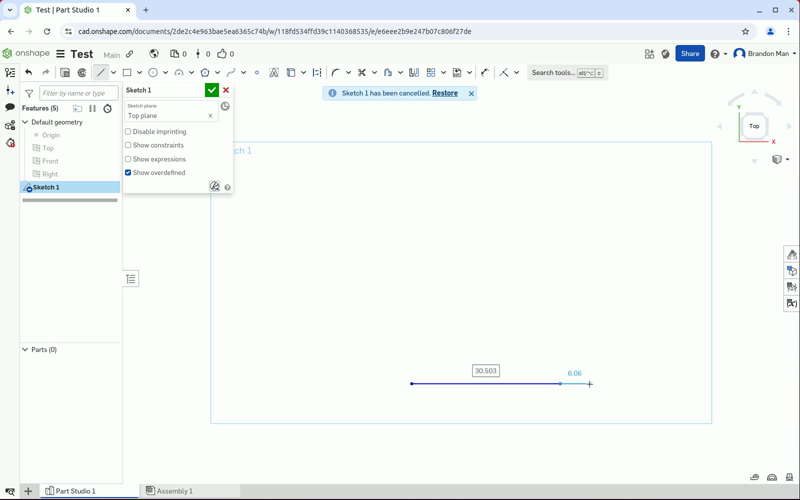
mouse_move(560, 358)
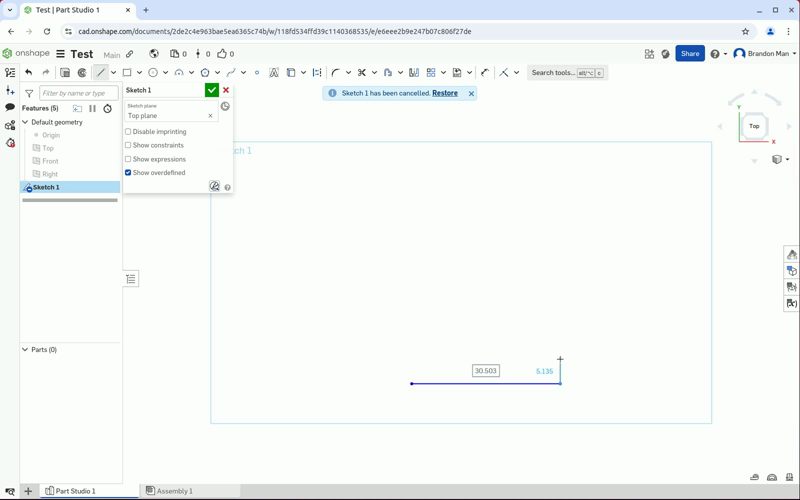
click(560, 358)
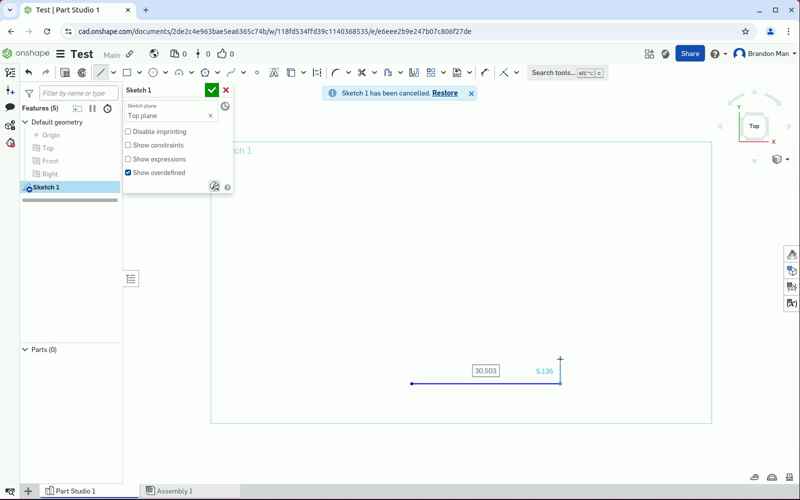
key_up(shift)
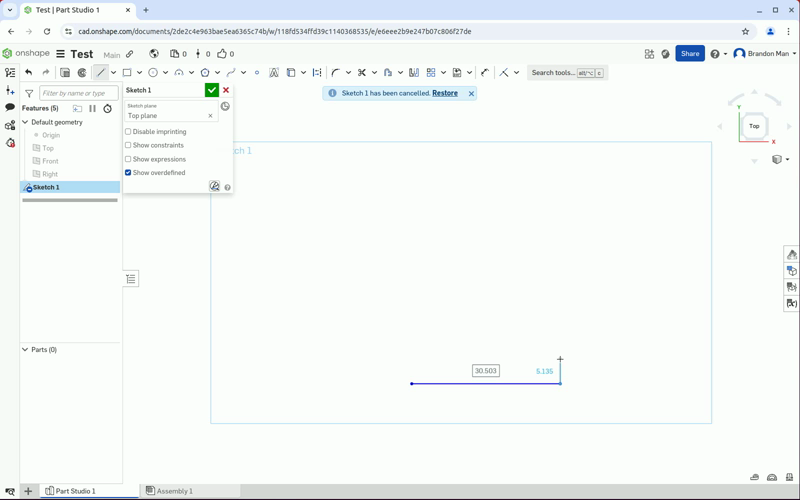
key_down(shift)
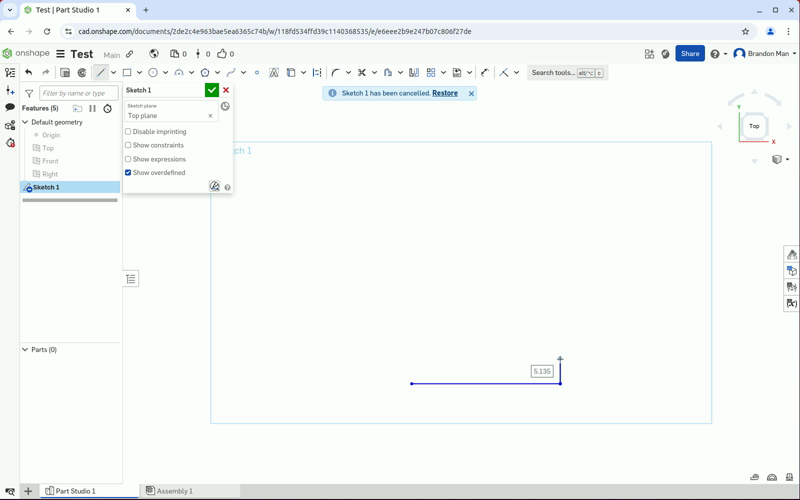
mouse_move(411, 358)
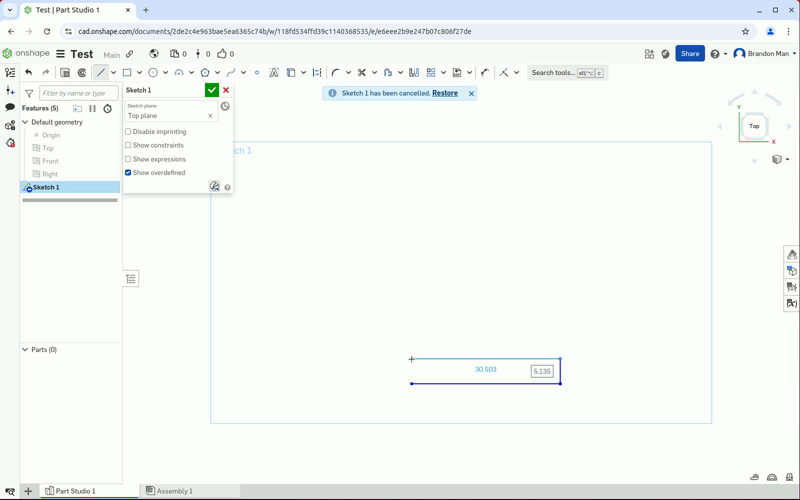
click(411, 358)
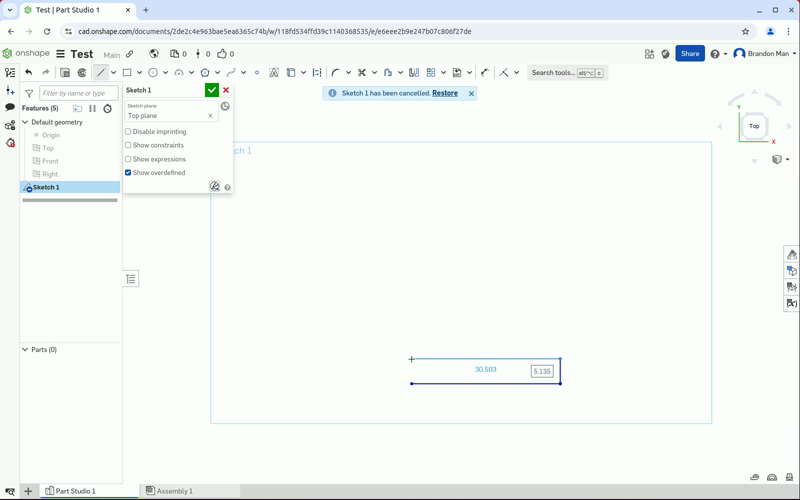
key_up(shift)
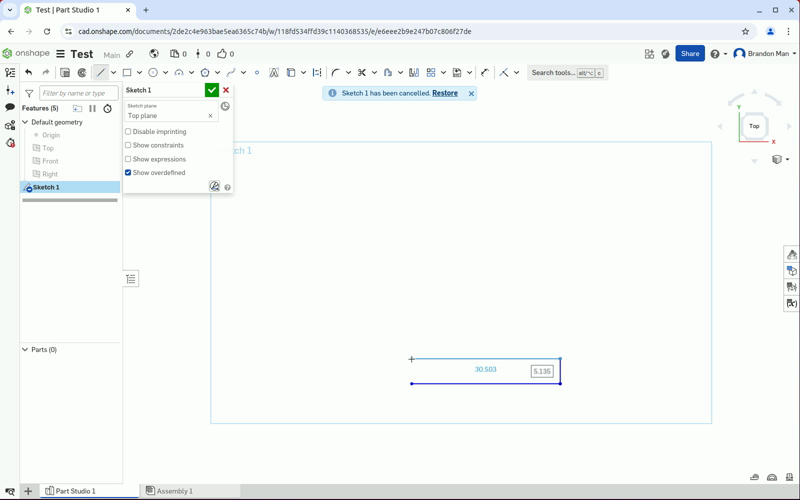
mouse_move(441, 358)
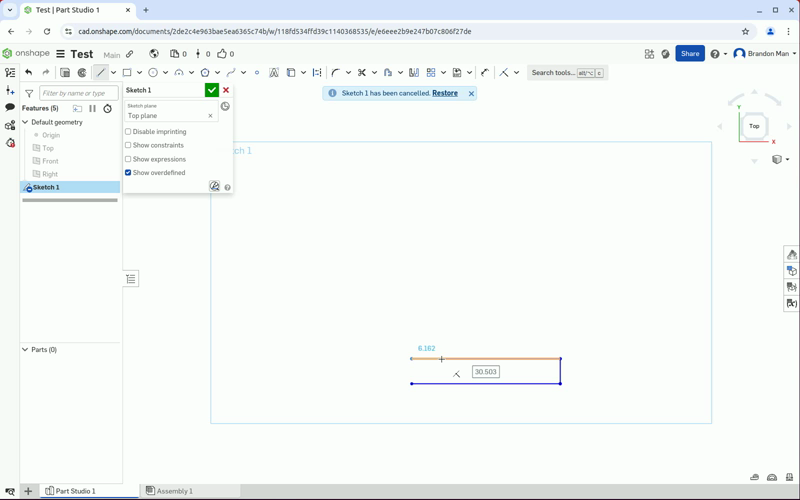
key_down(shift)
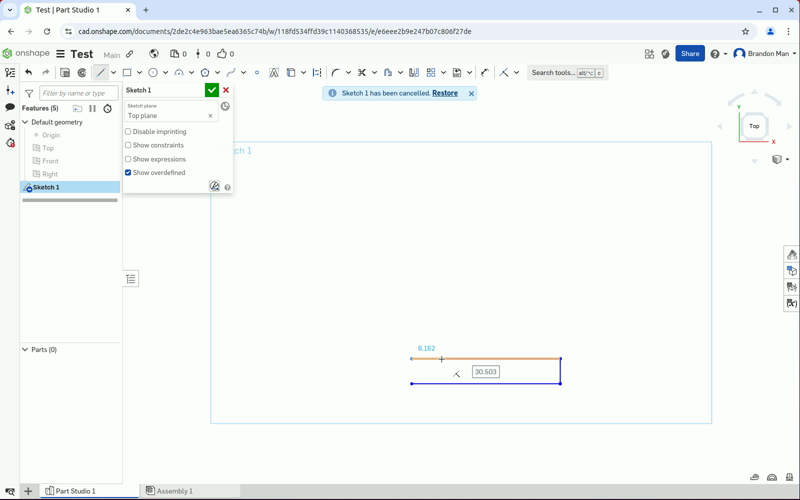
mouse_move(411, 383)
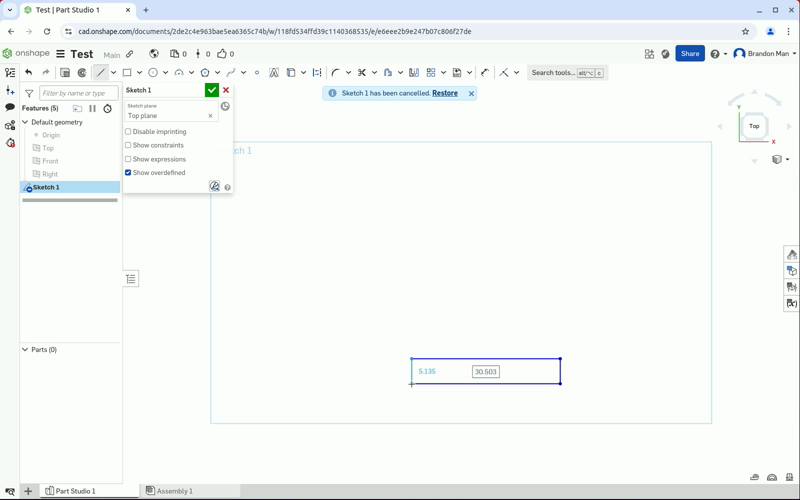
key_up(shift)
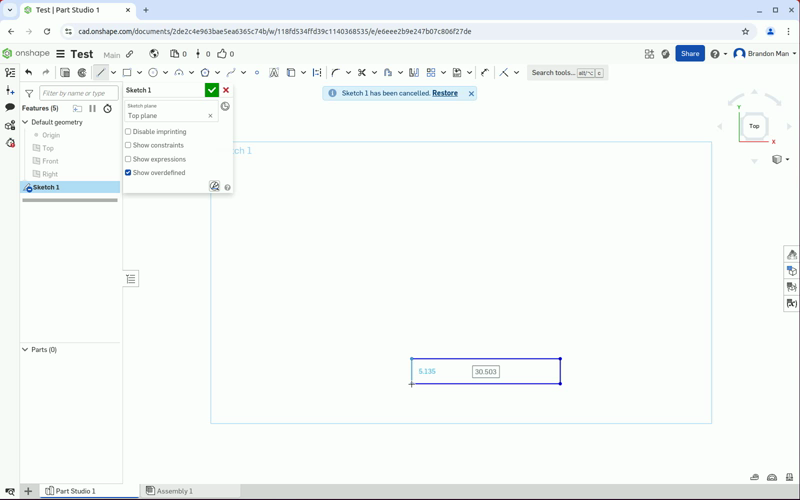
click(411, 383)
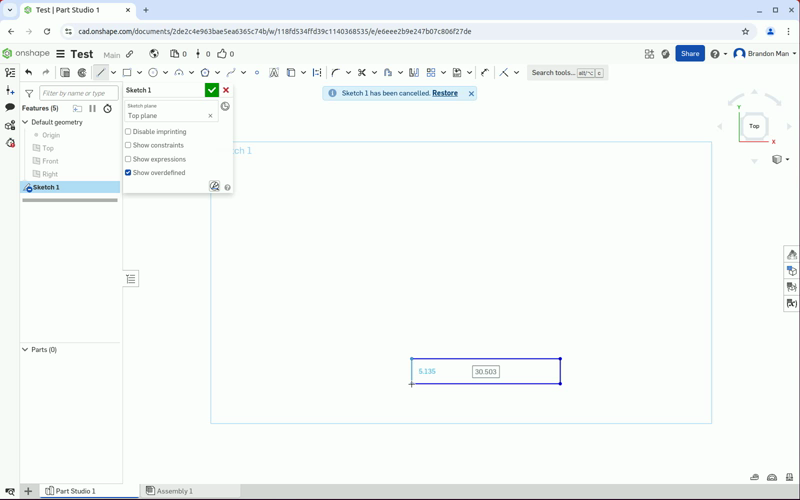
key(esc)
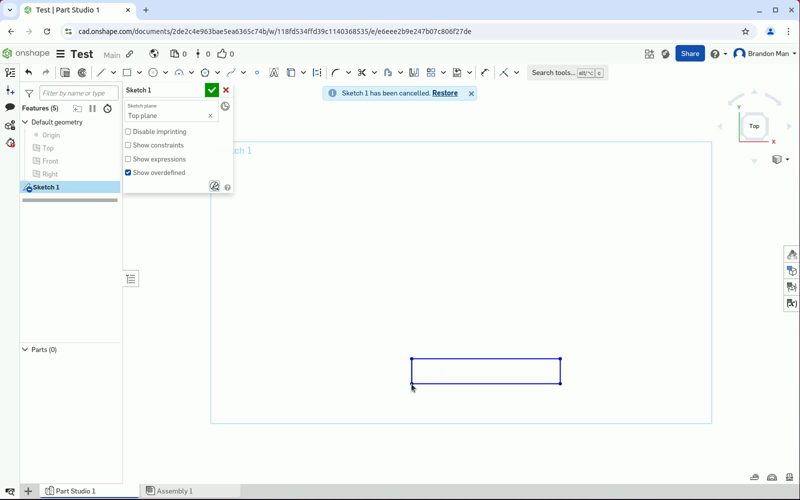
mouse_move(440, 371)
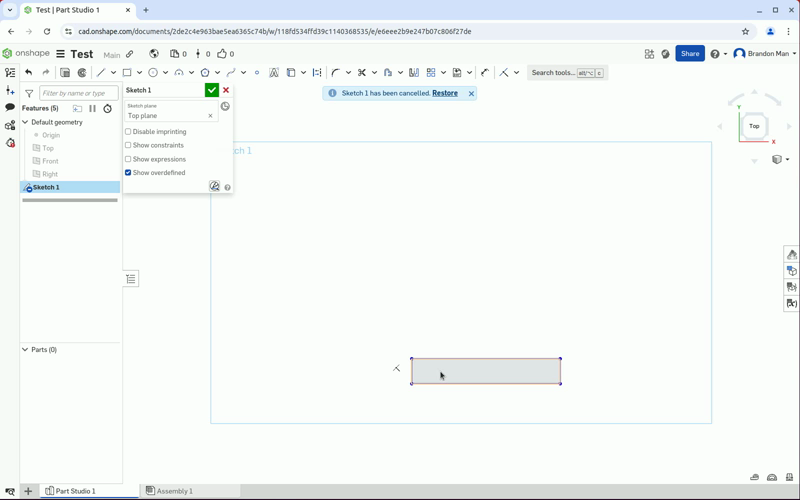
click(440, 371)
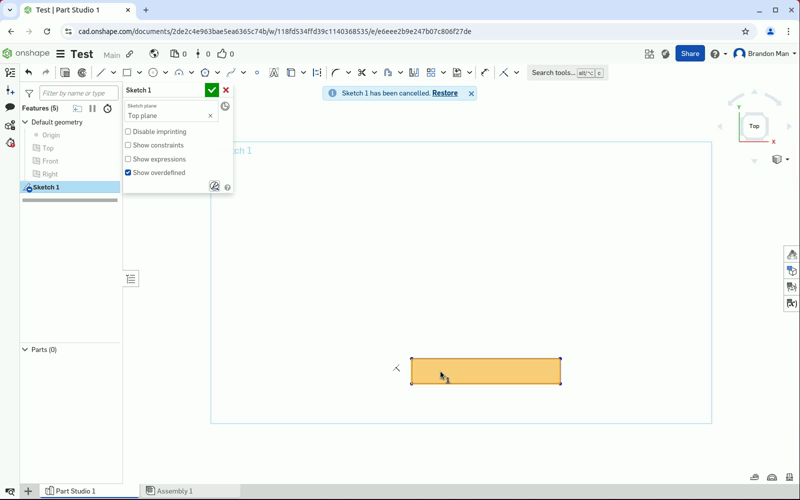
mouse_move(73, 352)
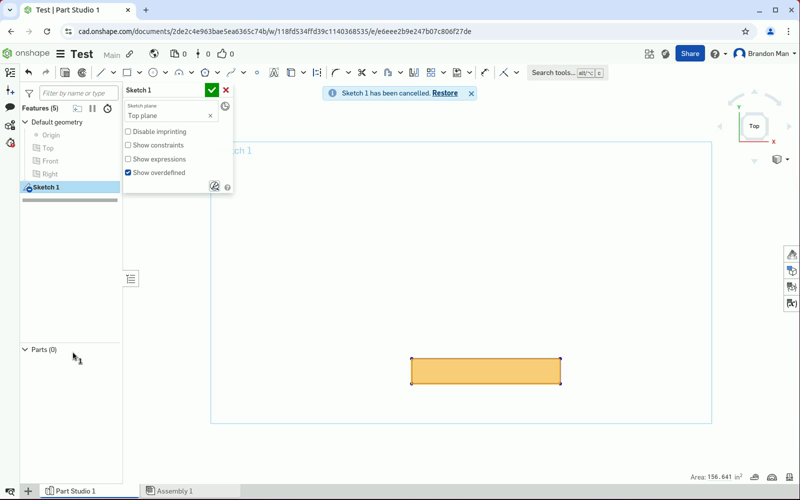
key(shift+y)
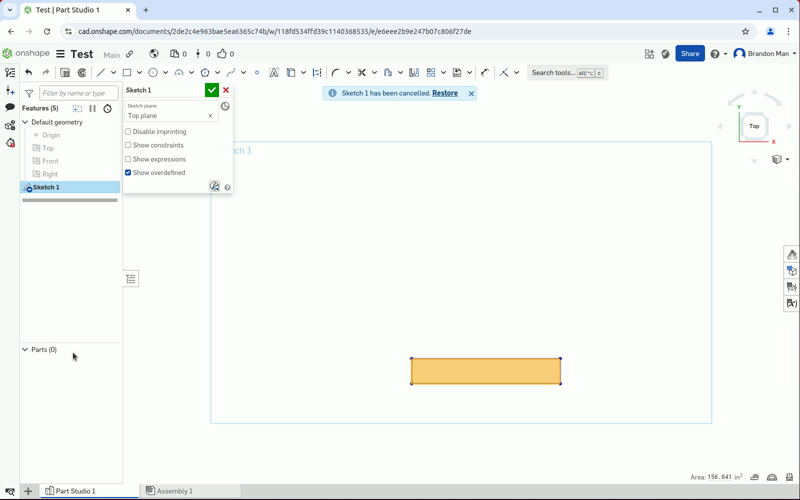
key(shift+e)
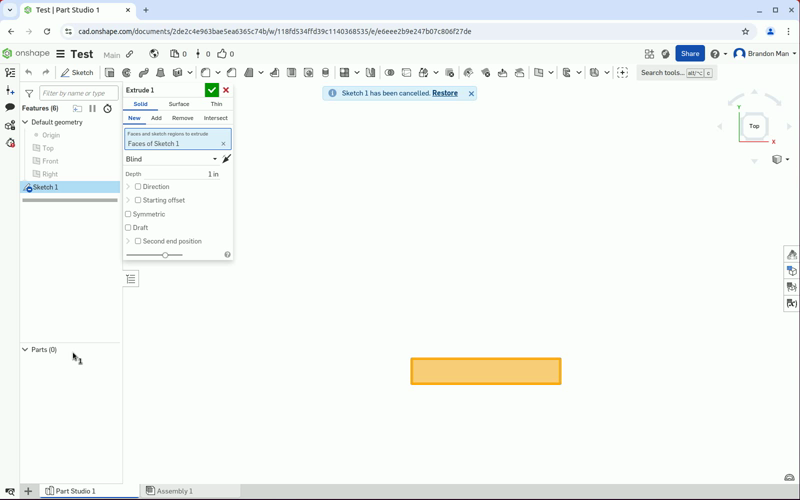
mouse_move(143, 106)
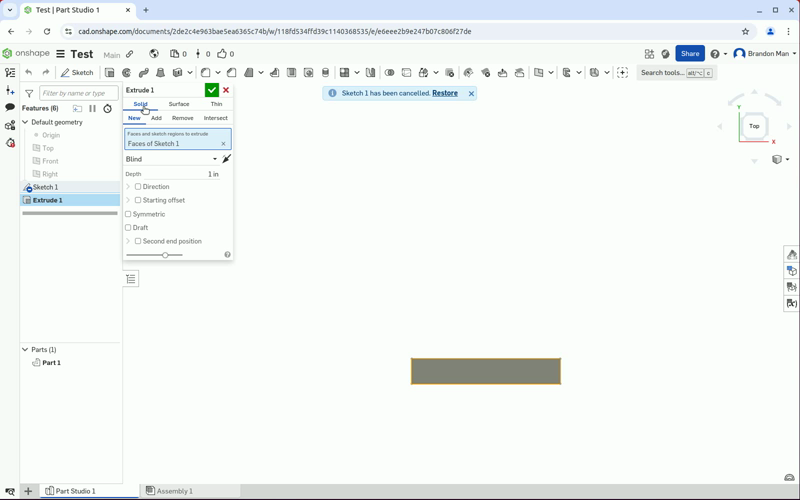
click(143, 106)
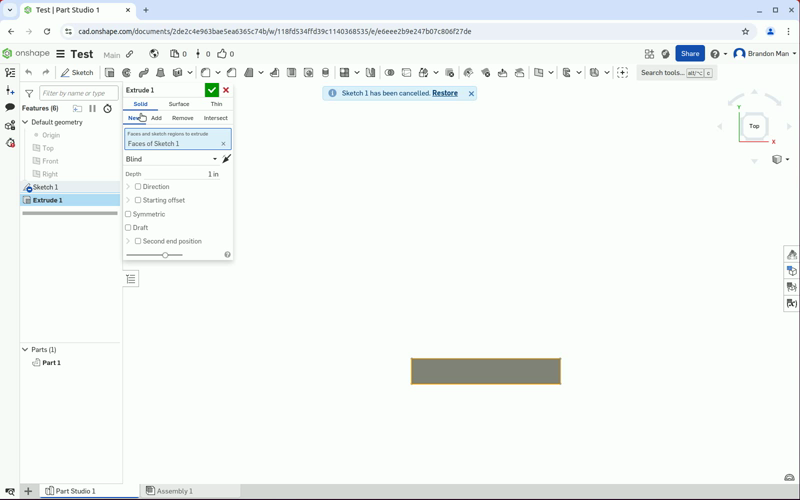
mouse_move(137, 120)
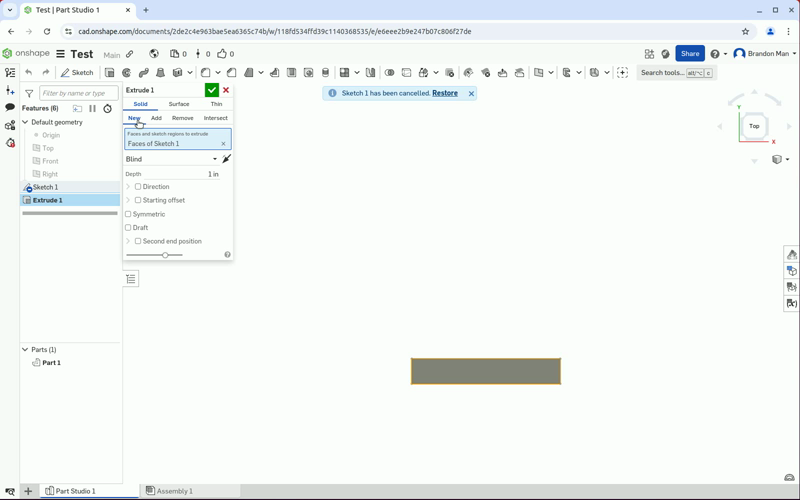
click(137, 120)
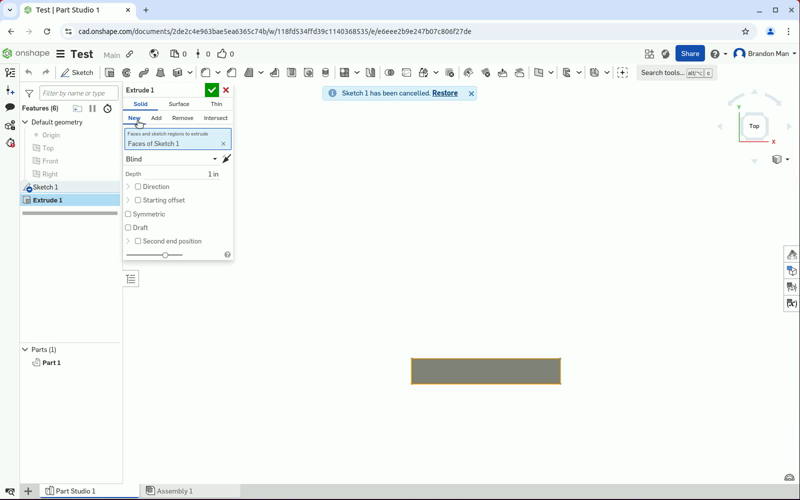
key(tab, 4)
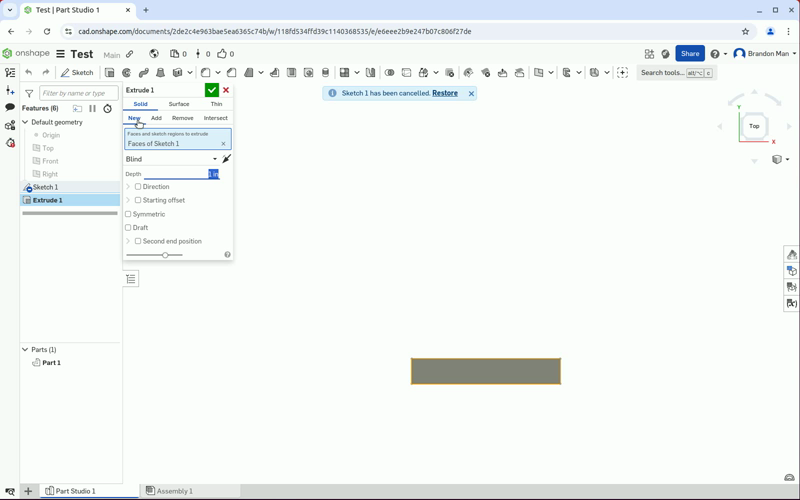
text(0.963)
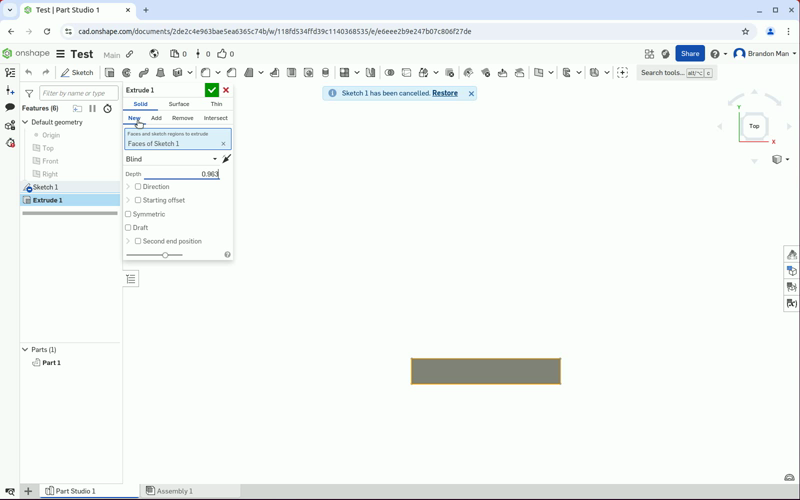
key(enter)
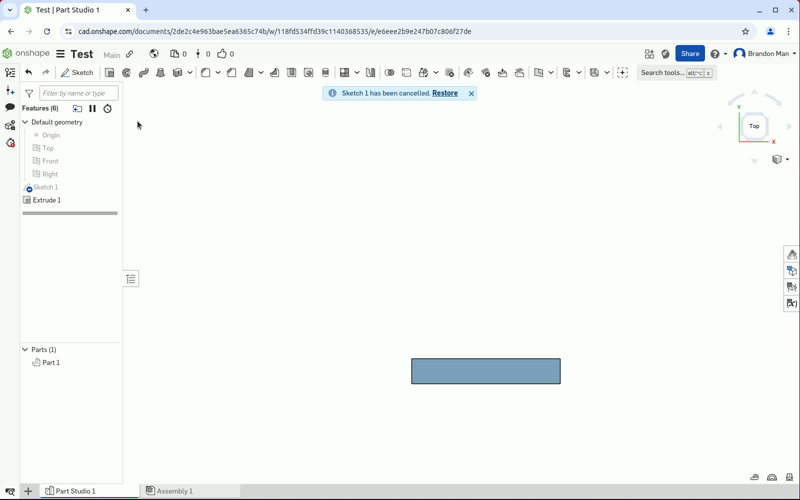
key(shift+h)
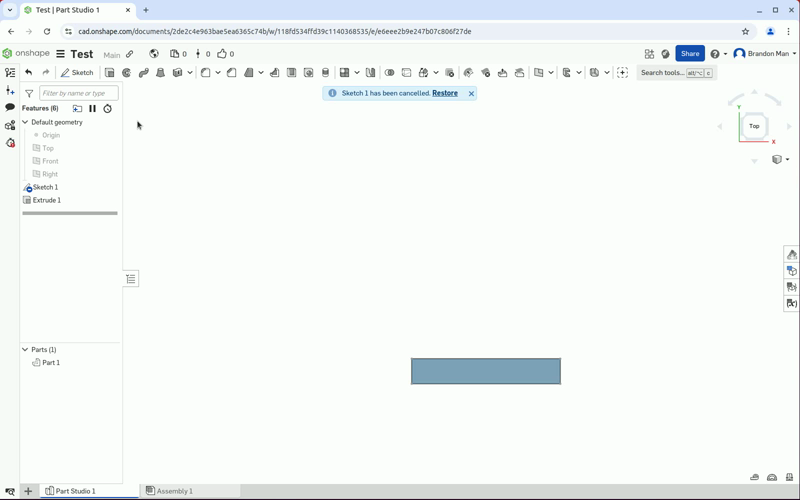
key(shift+h)
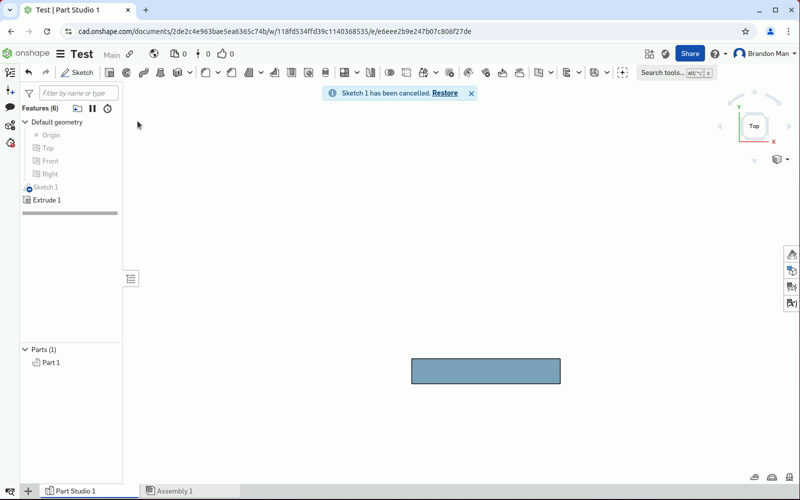
mouse_move(73, 189)
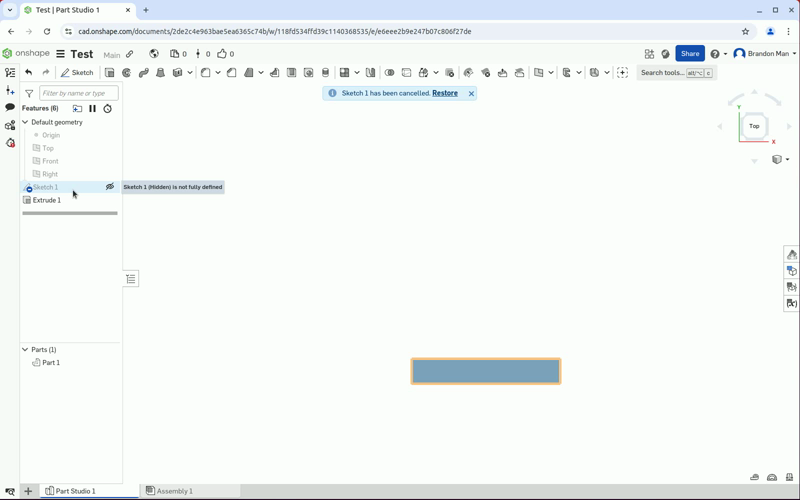
click(73, 189)
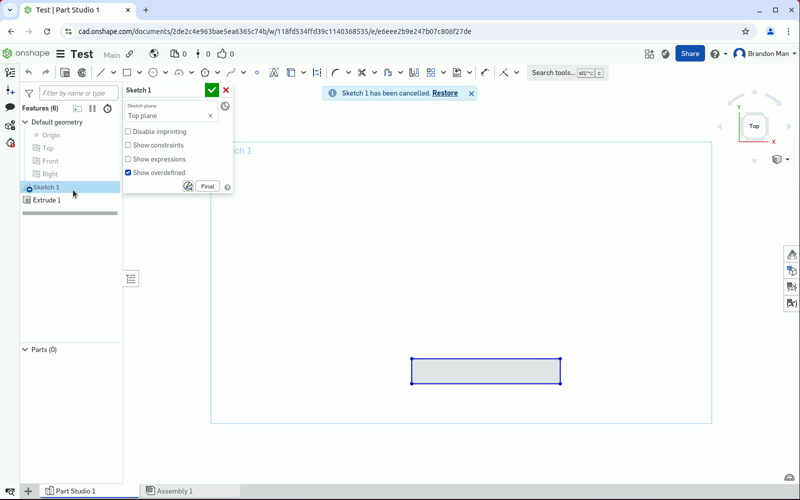
mouse_move(229, 92)
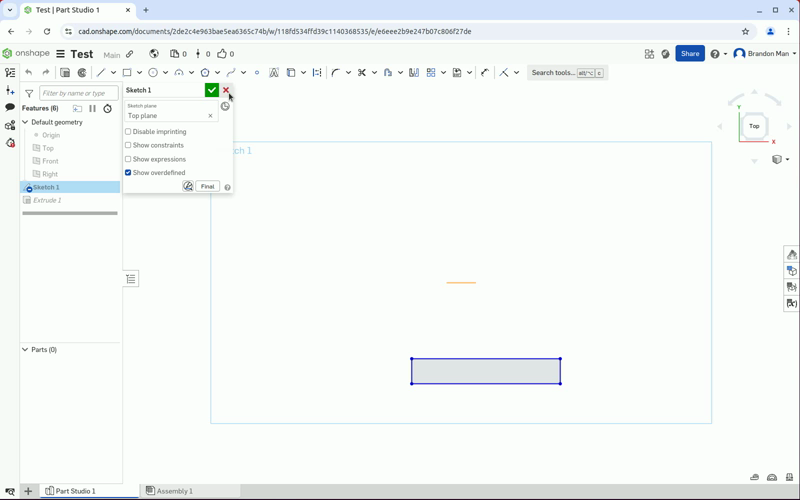
click(229, 92)
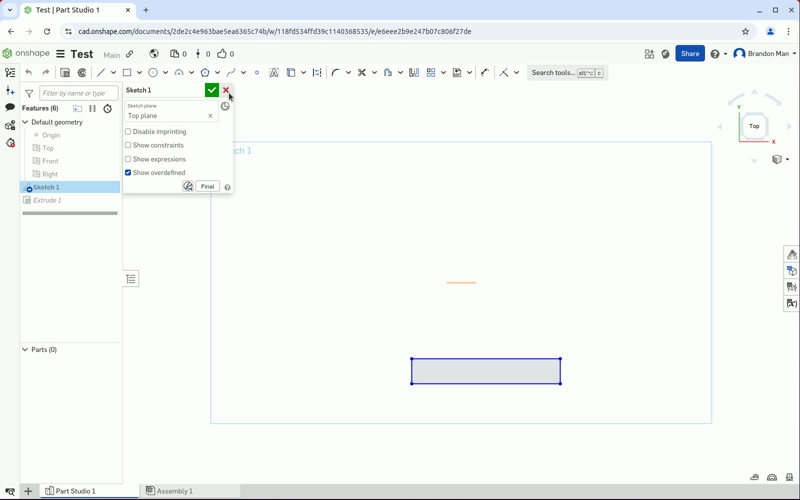
key(shift+s)
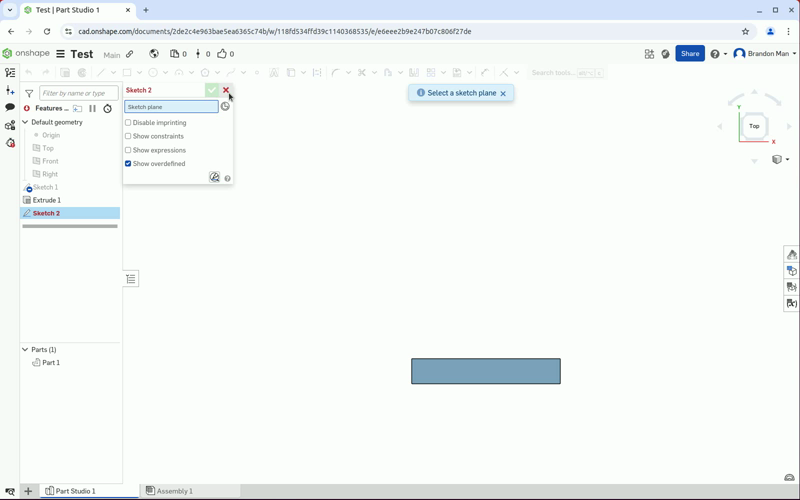
mouse_move(73, 150)
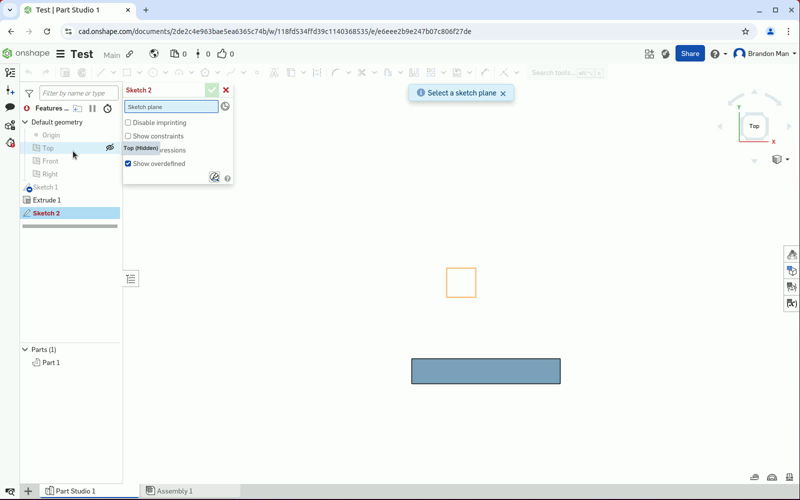
click(73, 150)
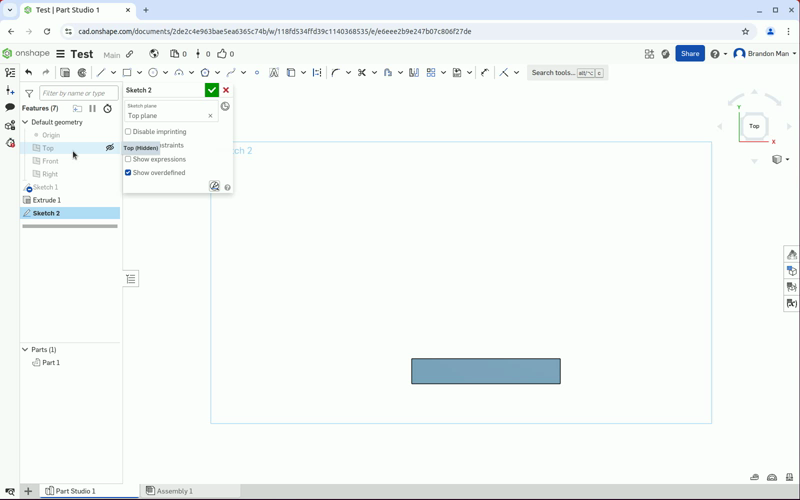
mouse_move(73, 352)
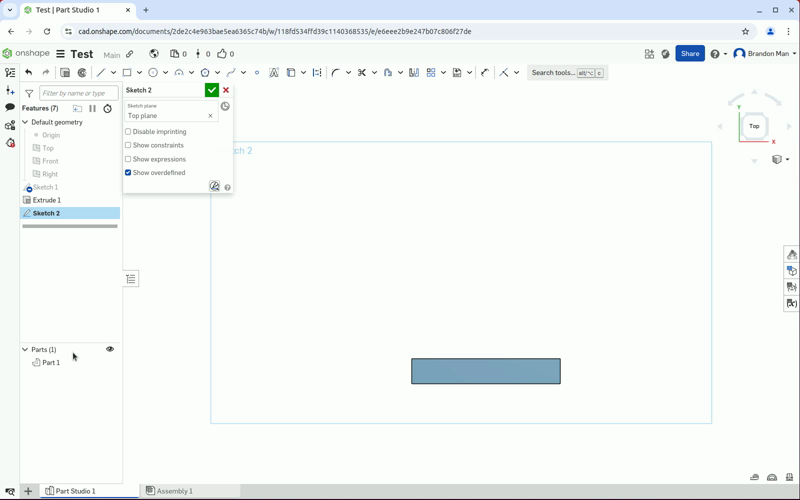
key(y)
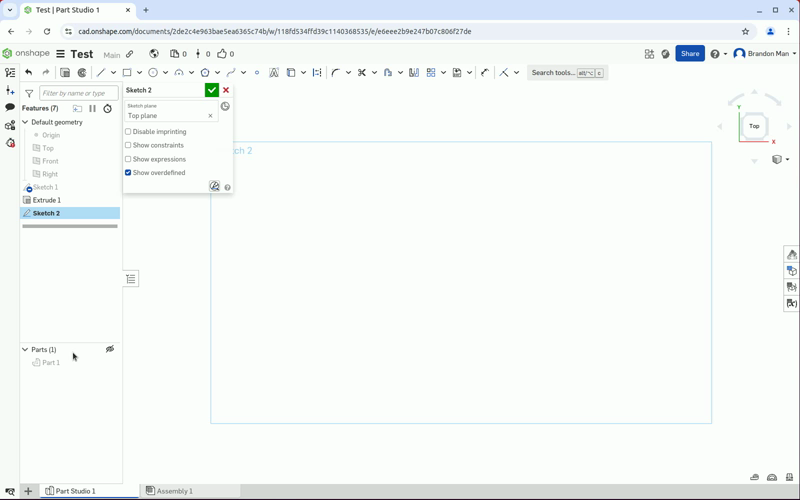
key(a)
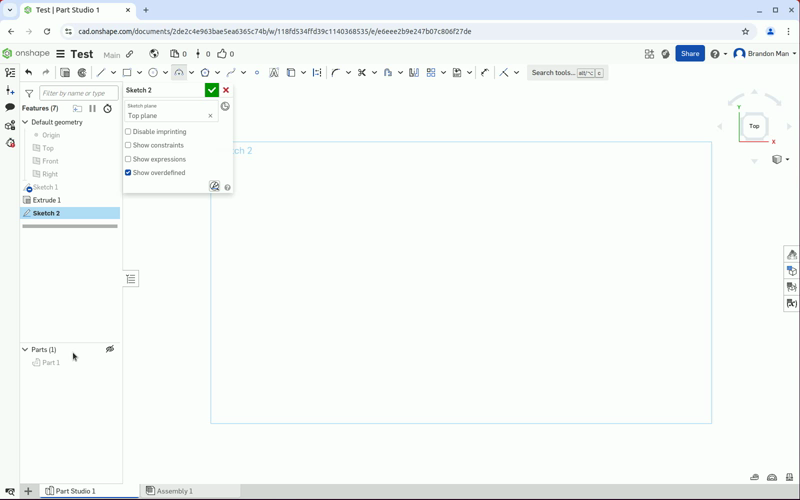
key_down(shift)
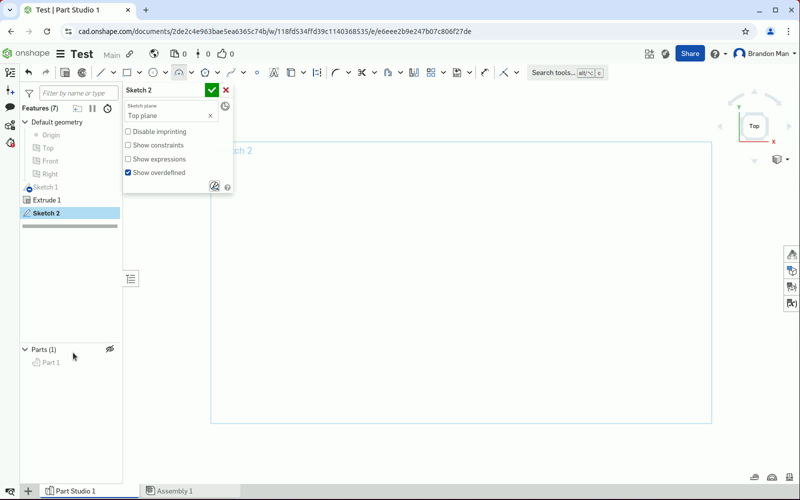
mouse_move(560, 383)
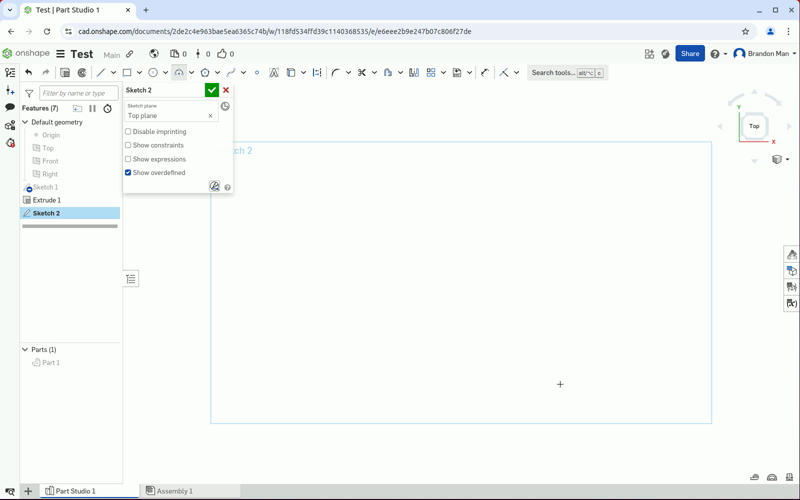
click(560, 383)
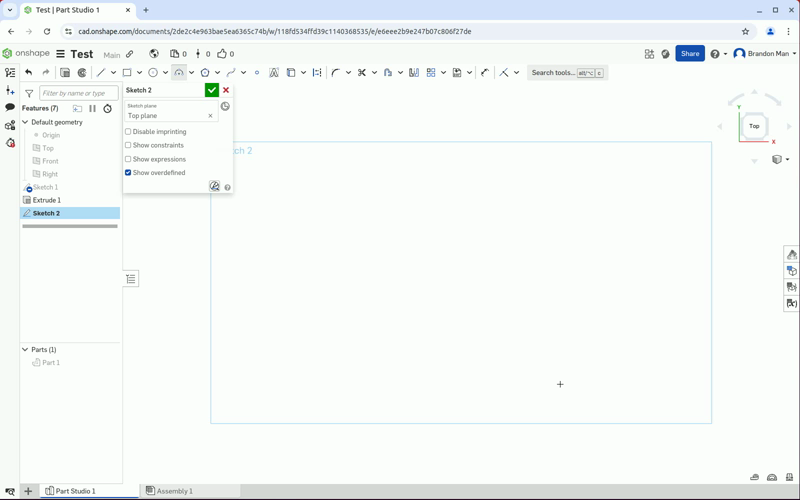
key_up(shift)
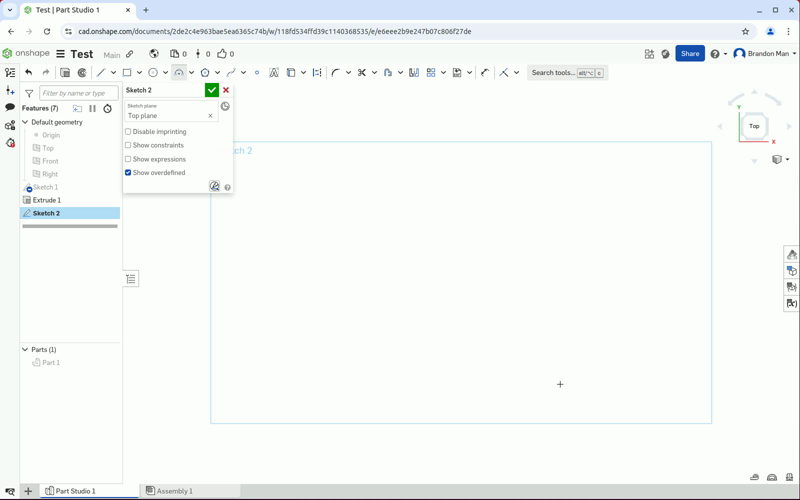
key_down(shift)
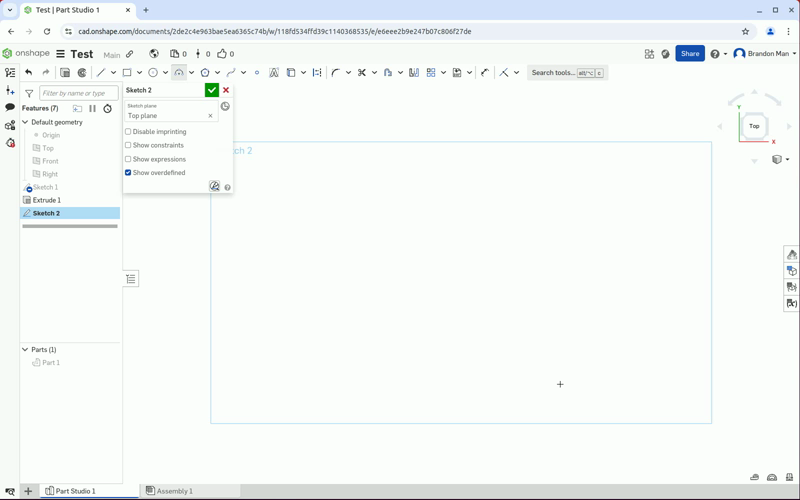
mouse_move(560, 357)
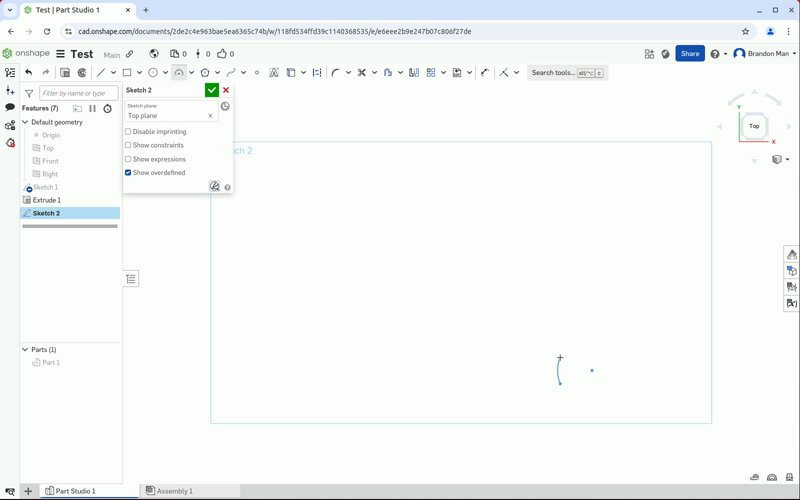
click(560, 357)
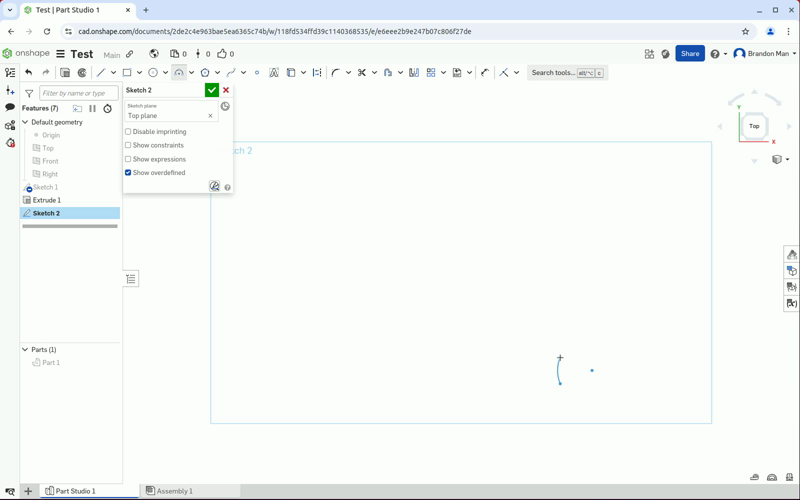
mouse_move(573, 370)
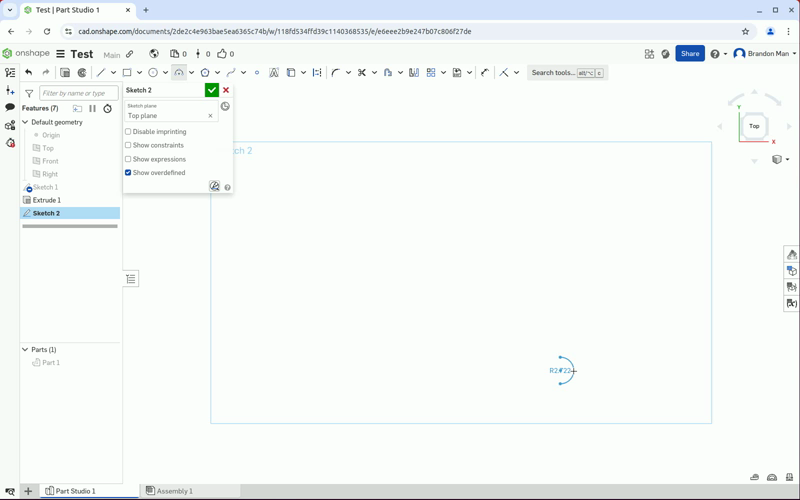
click(573, 370)
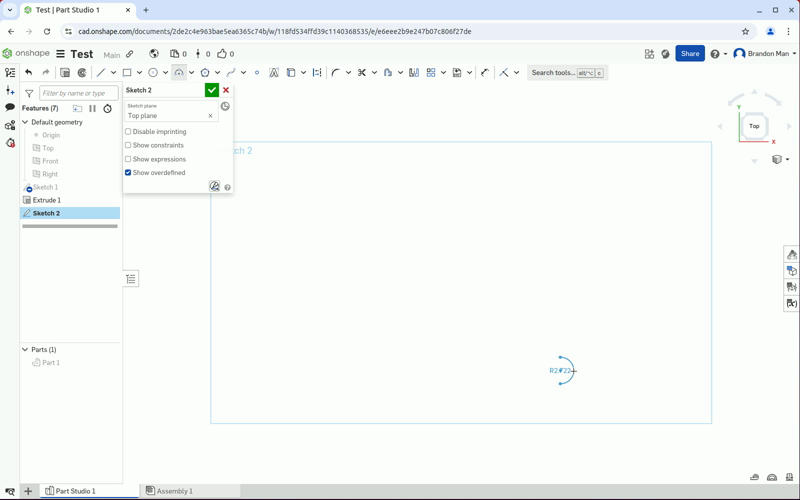
key_up(shift)
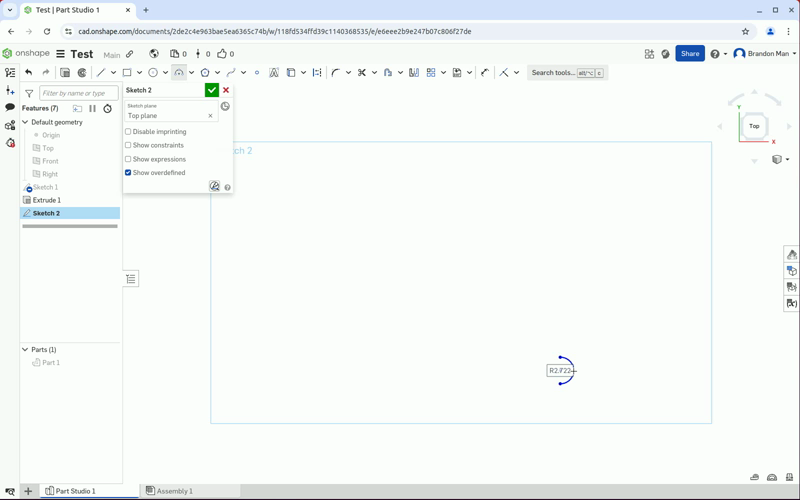
key(esc)
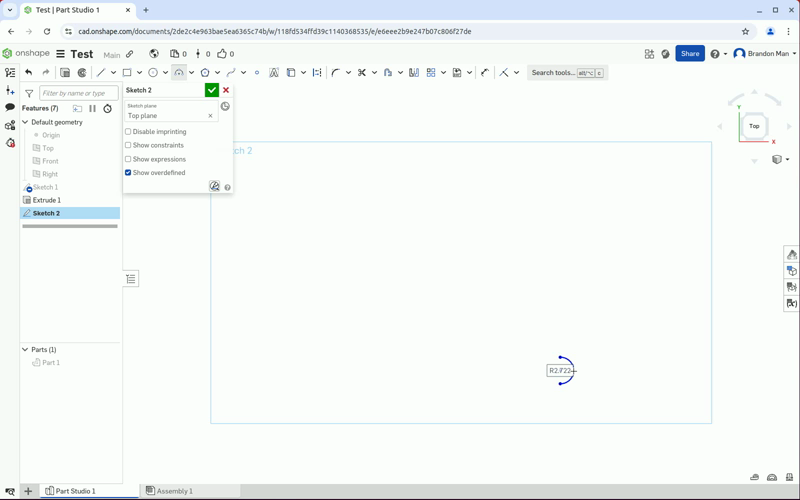
key(l)
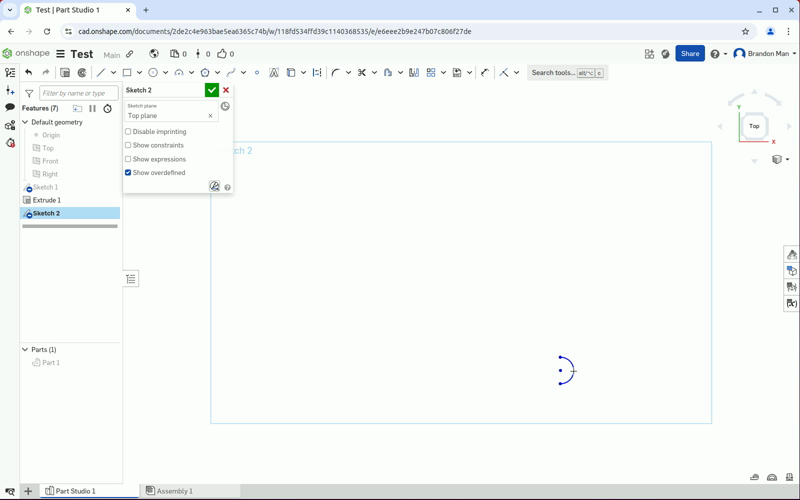
mouse_move(560, 357)
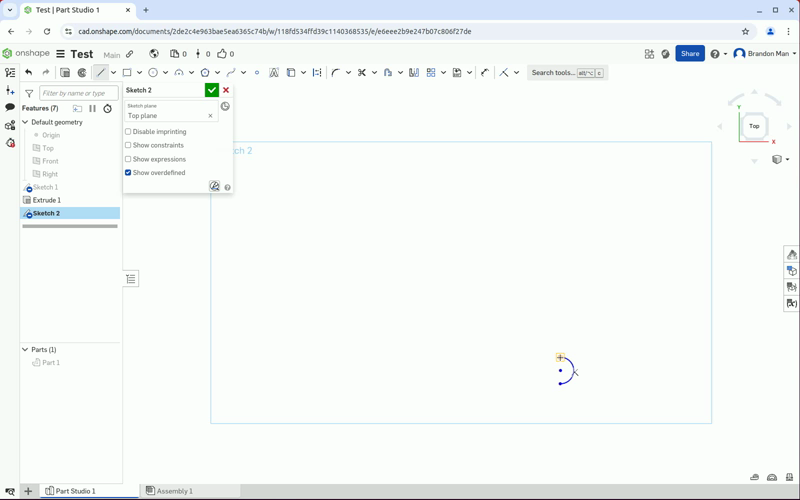
click(560, 357)
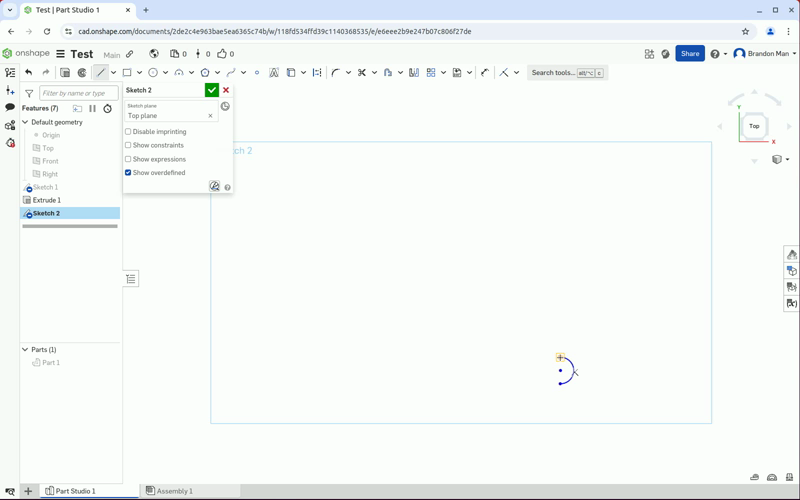
mouse_move(589, 357)
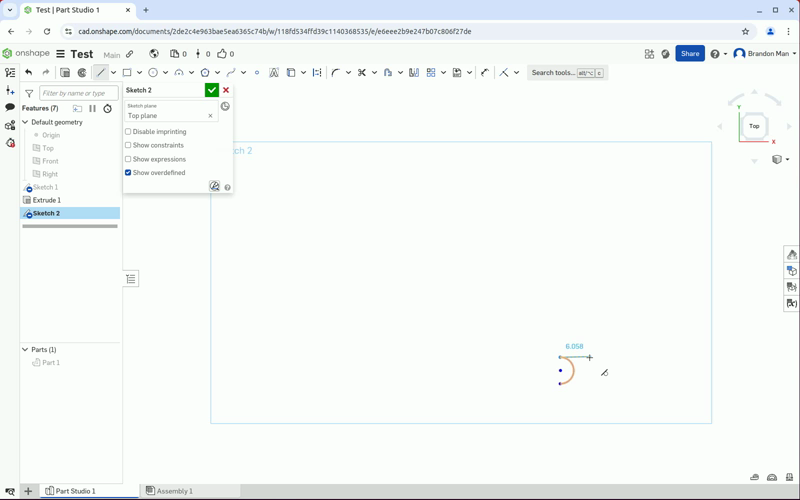
key_down(shift)
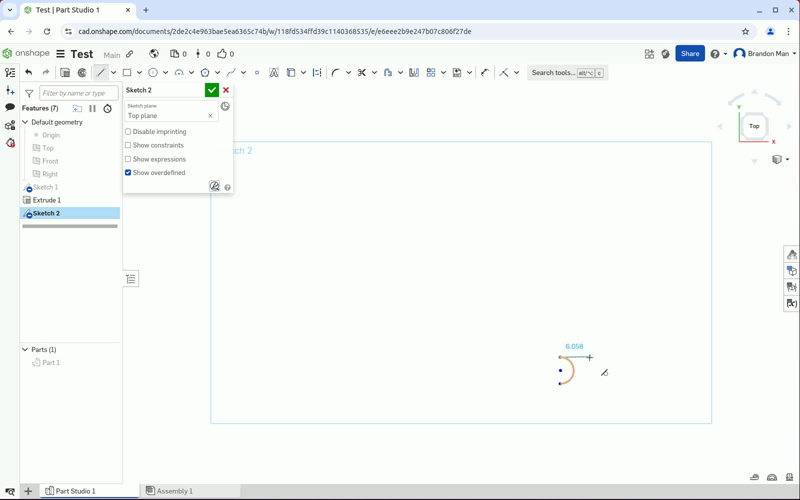
mouse_move(560, 383)
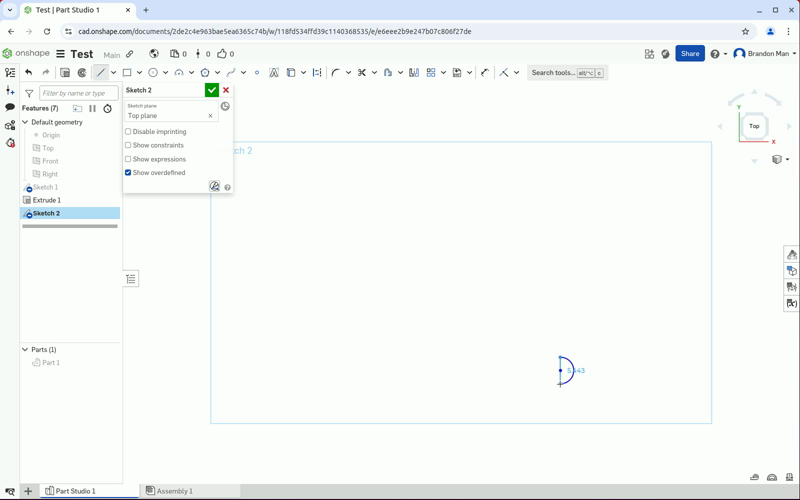
key_up(shift)
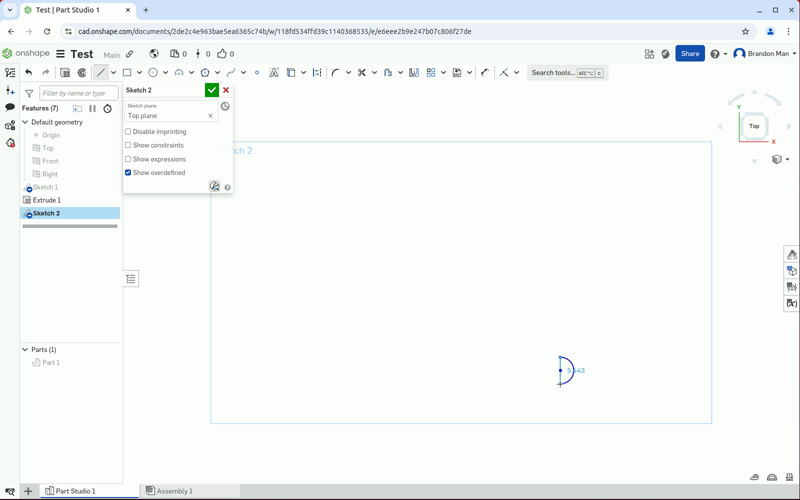
click(560, 383)
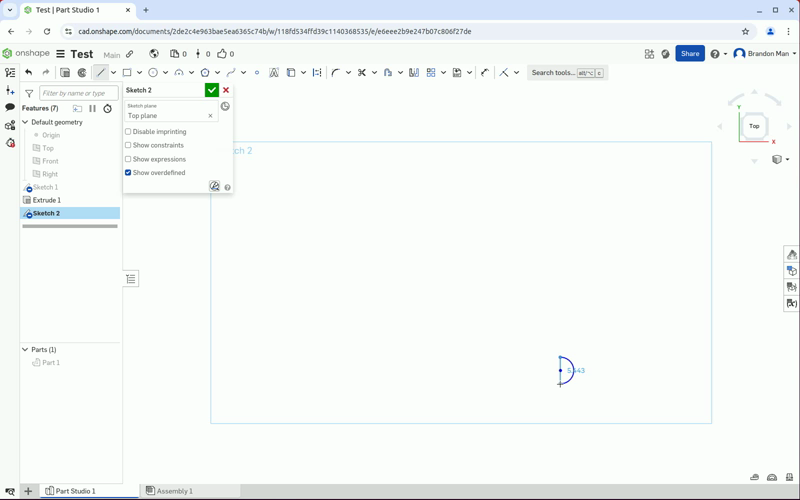
key(esc)
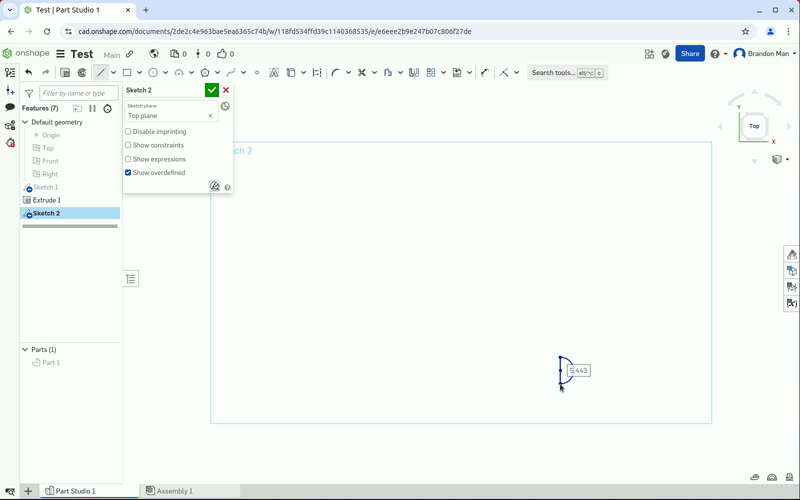
mouse_move(561, 367)
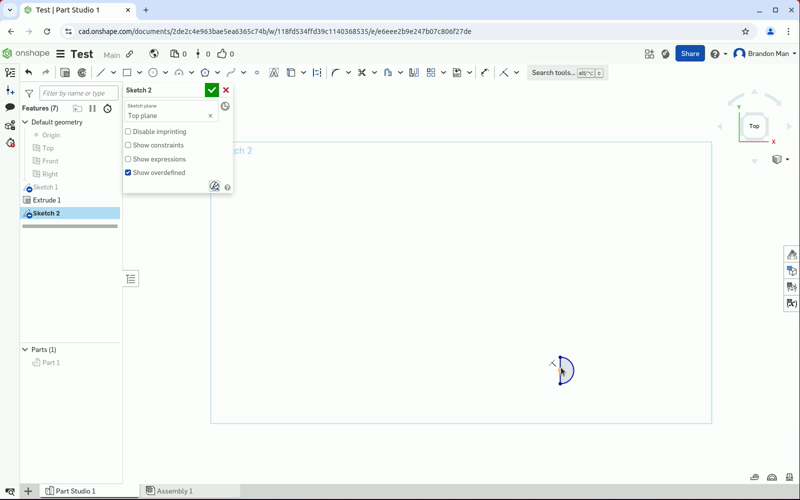
scroll(6)
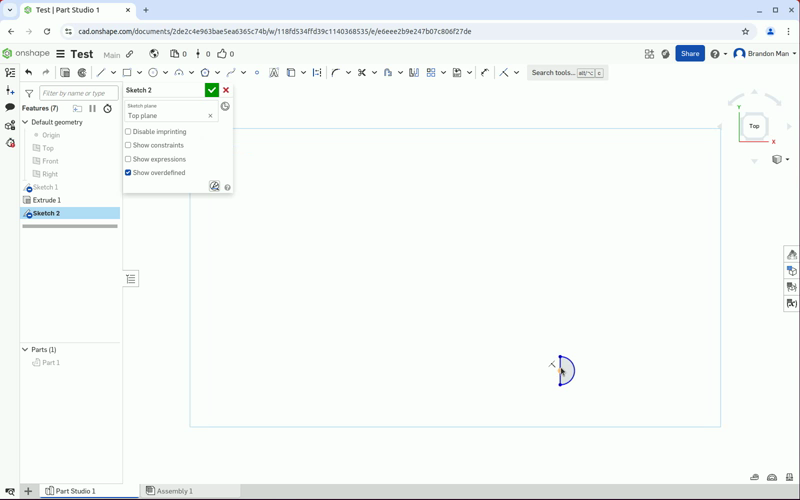
scroll(6)
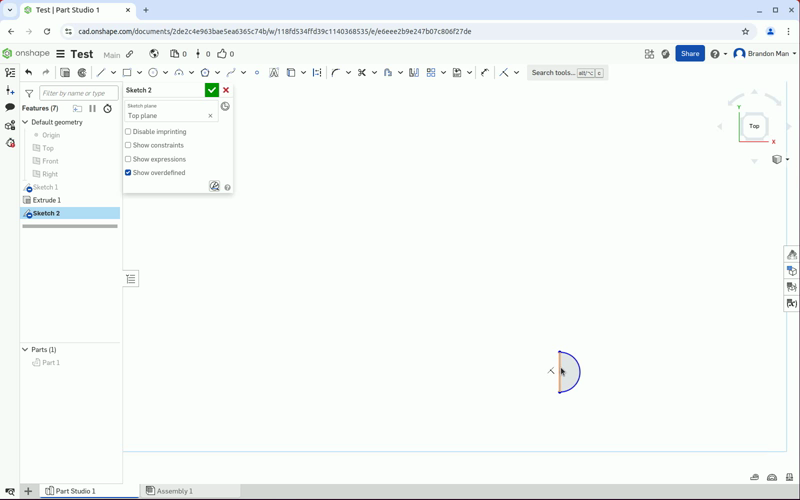
scroll(6)
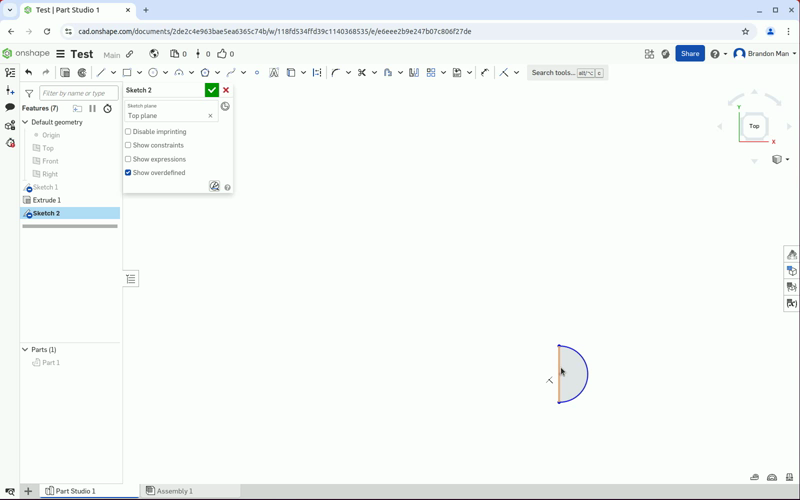
scroll(6)
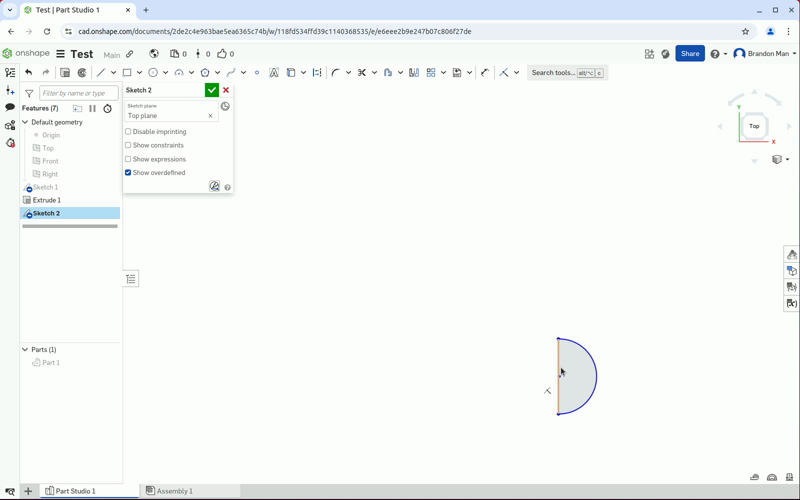
scroll(6)
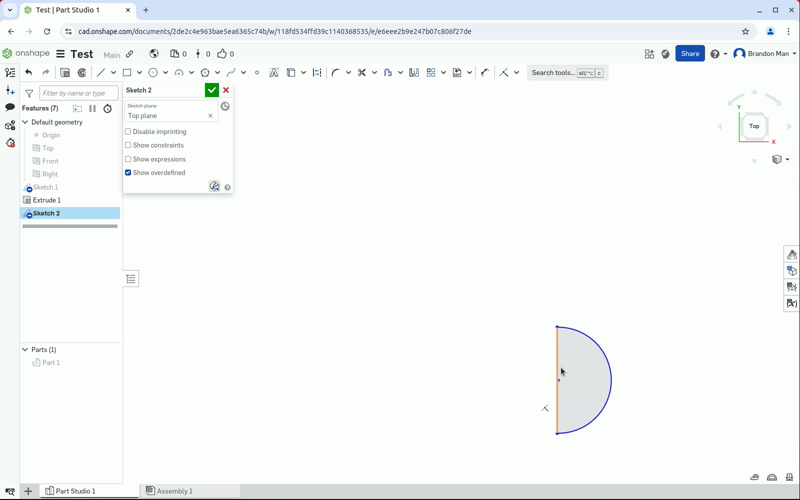
scroll(6)
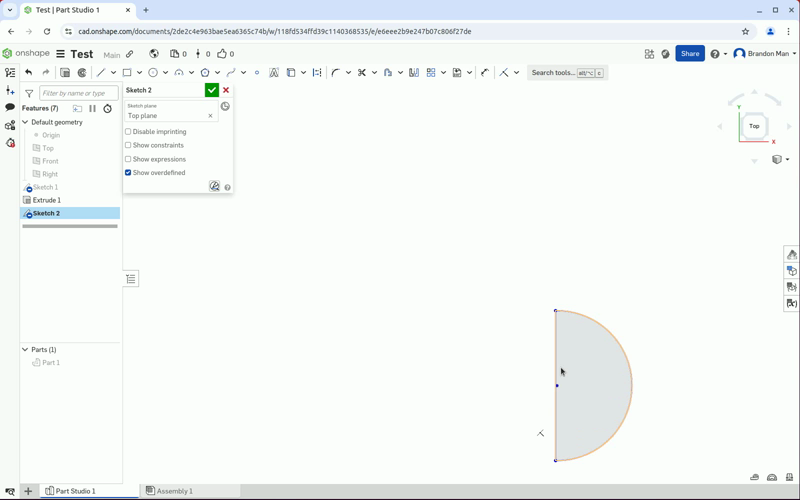
scroll(6)
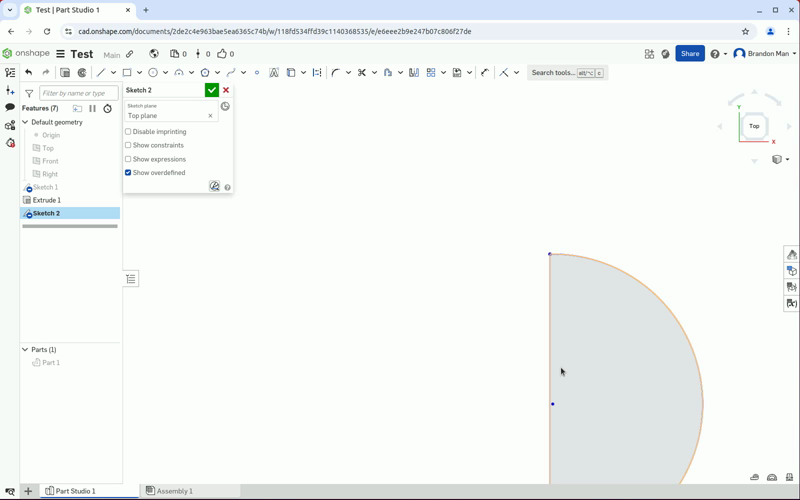
click(561, 367)
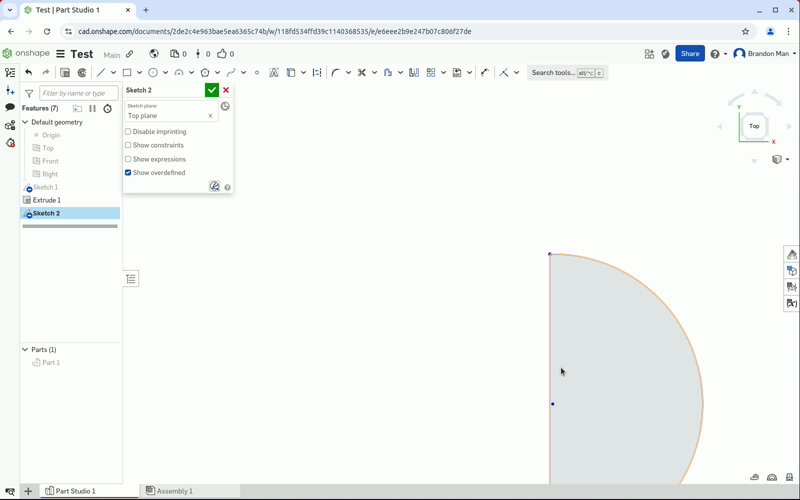
scroll(-6)
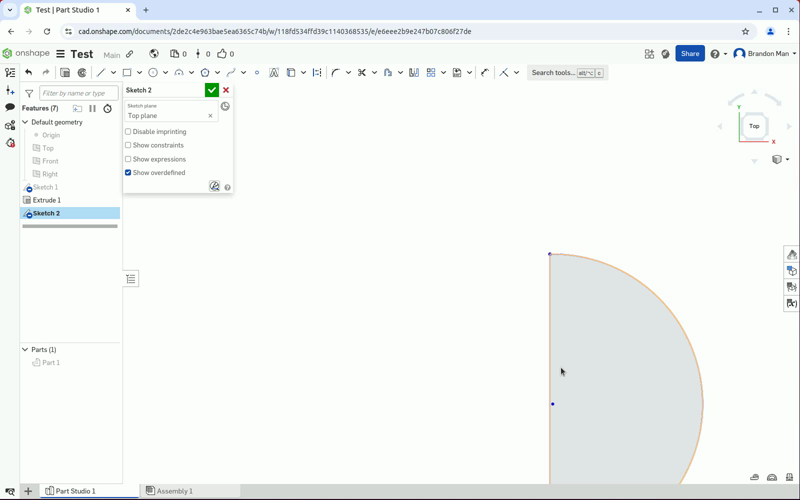
scroll(-6)
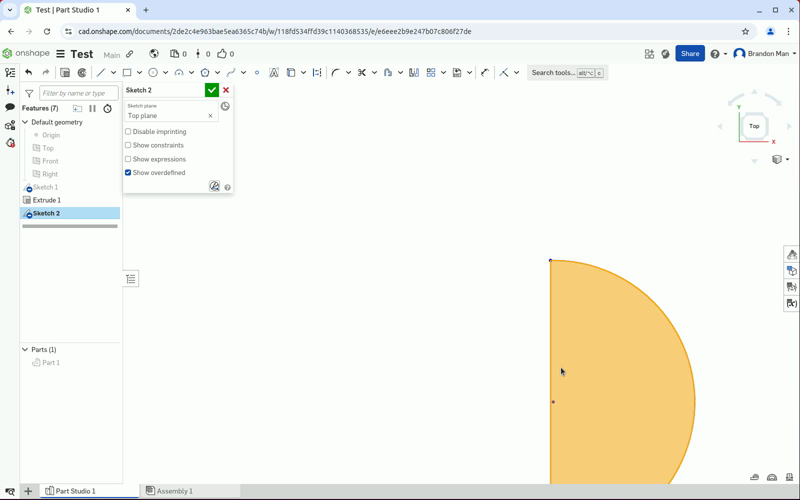
scroll(-6)
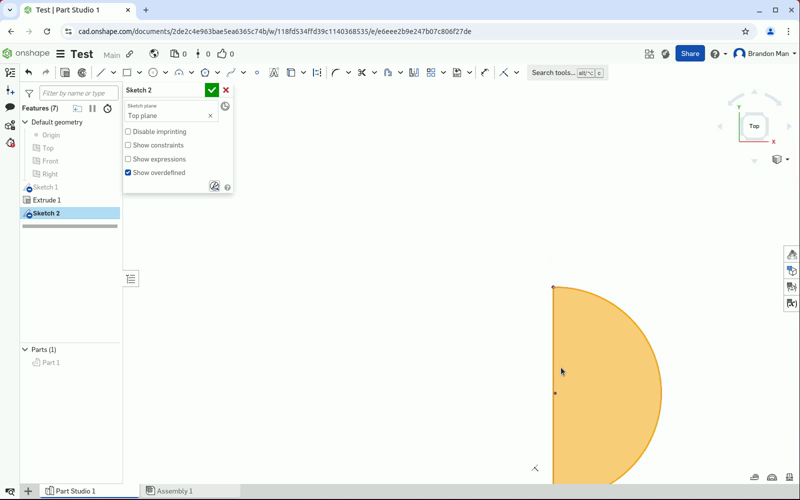
scroll(-6)
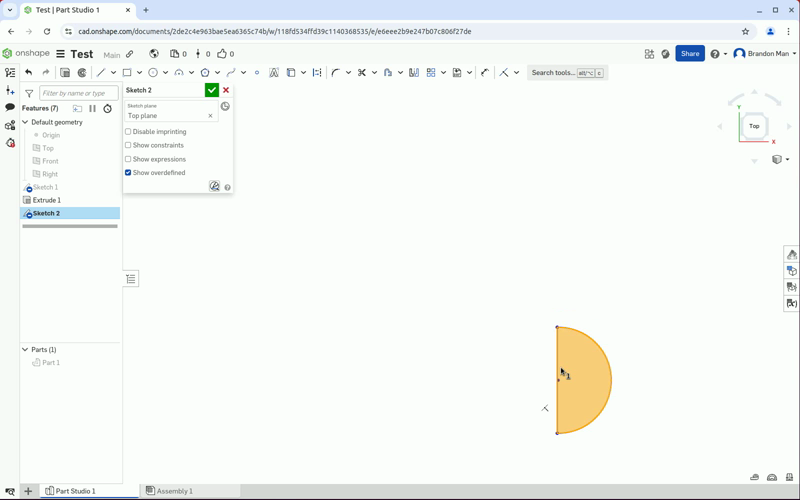
scroll(-6)
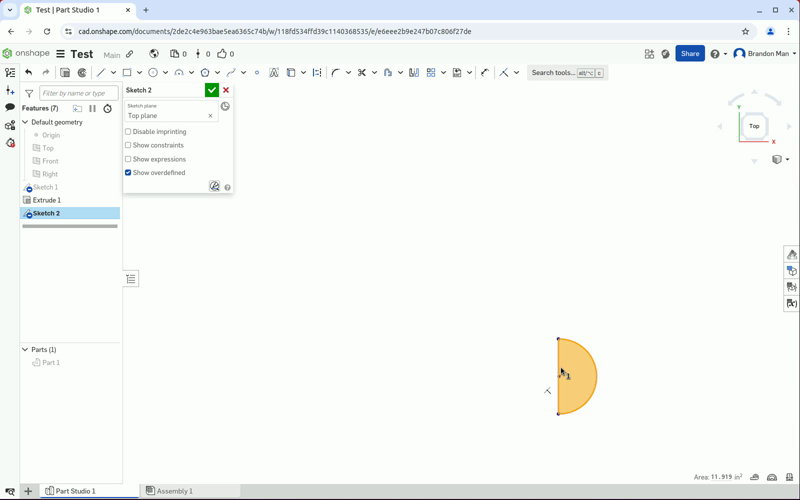
scroll(-6)
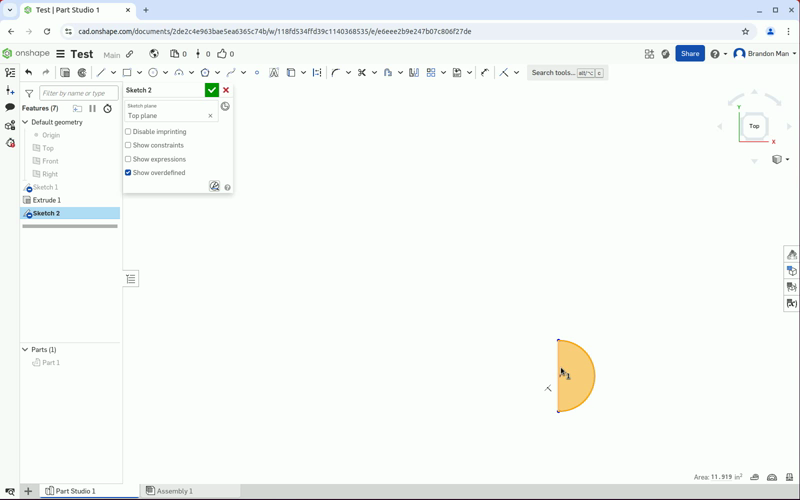
scroll(-6)
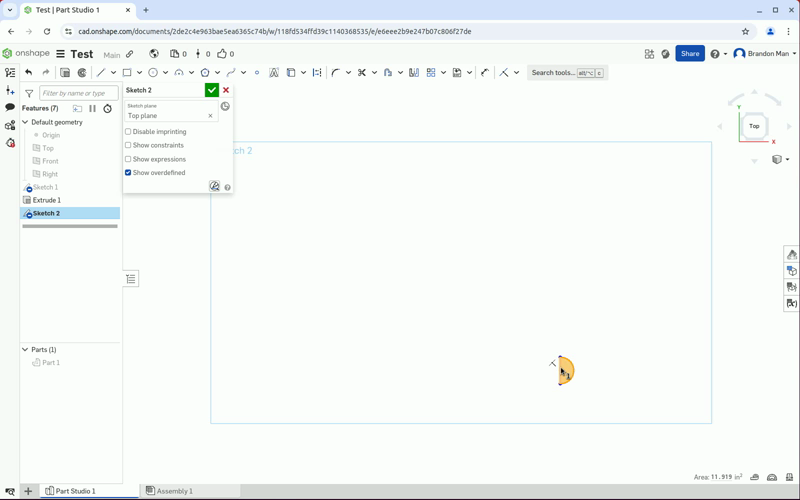
mouse_move(73, 352)
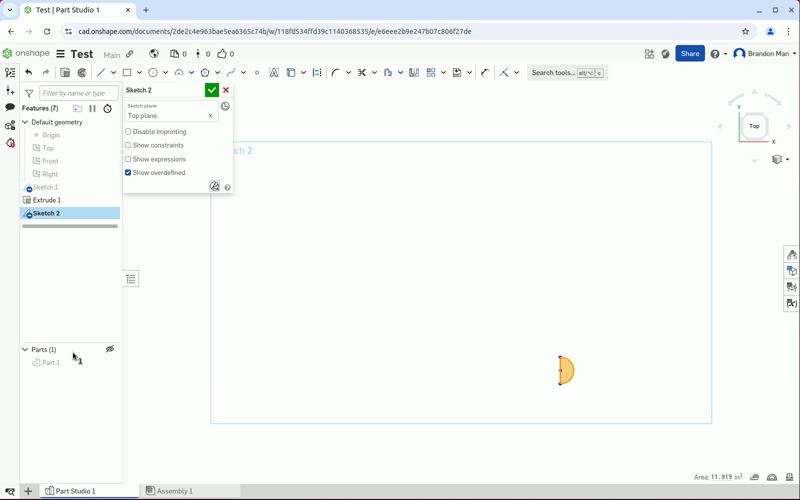
key(shift+y)
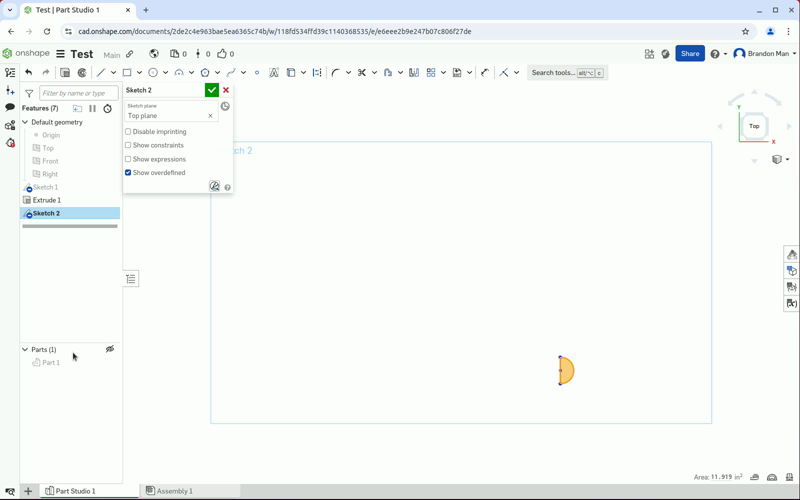
key(shift+e)
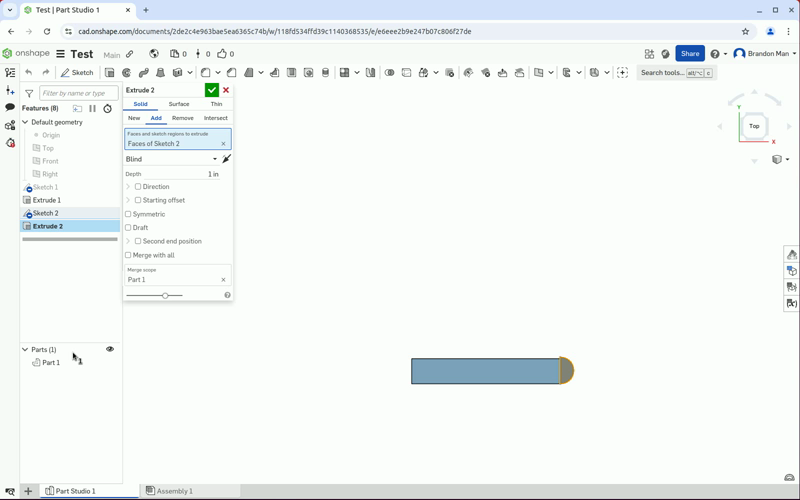
mouse_move(143, 106)
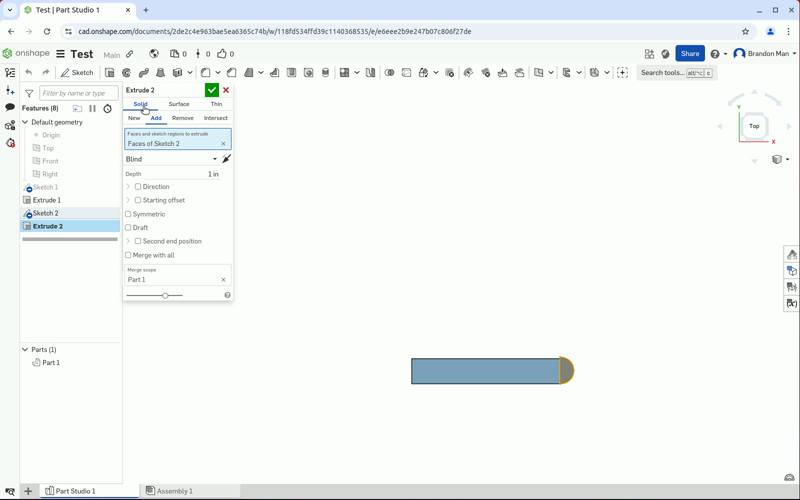
click(143, 106)
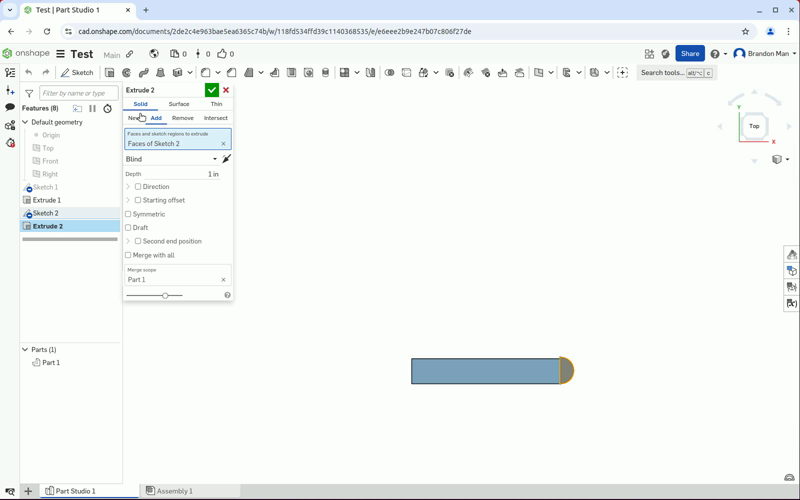
mouse_move(137, 120)
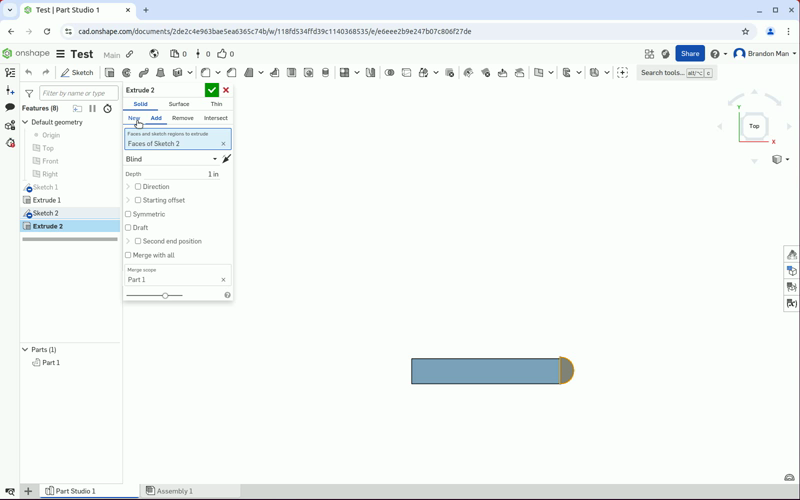
click(137, 120)
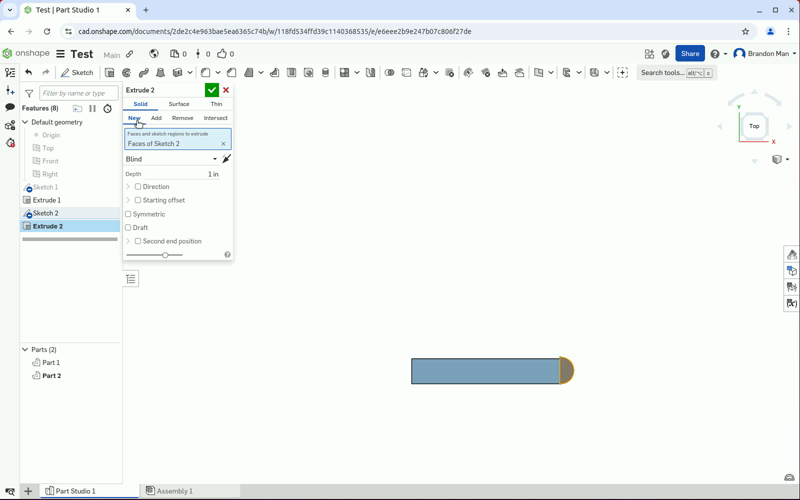
key(tab, 4)
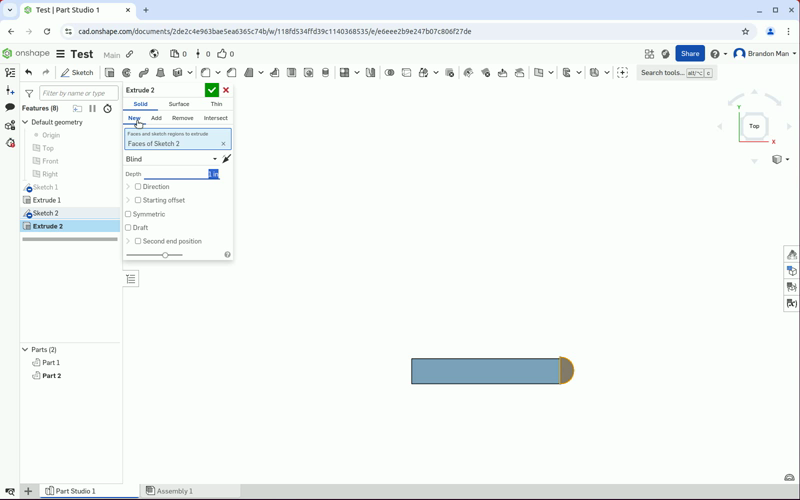
text(0.963)
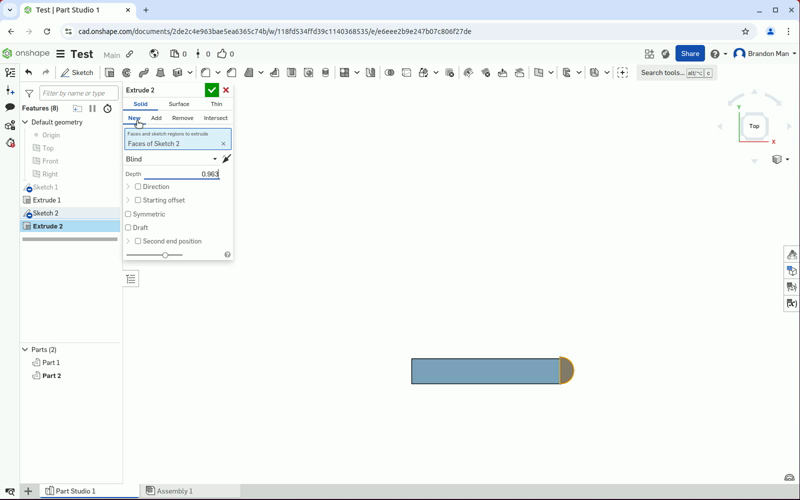
key(enter)
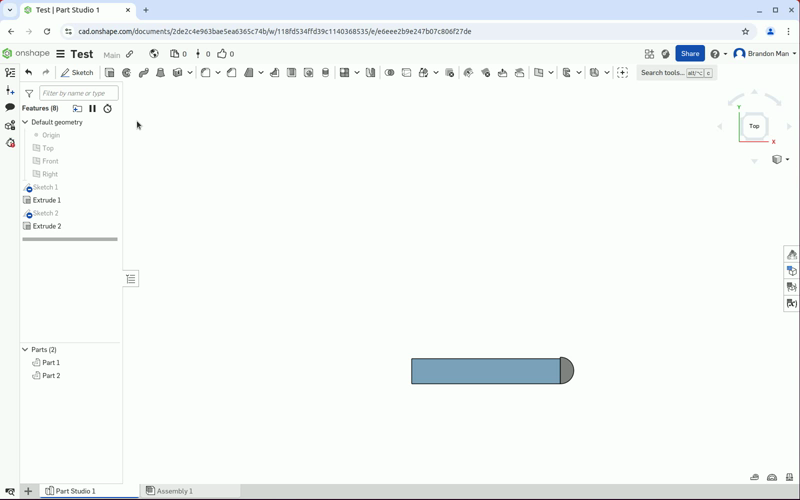
key(shift+h)
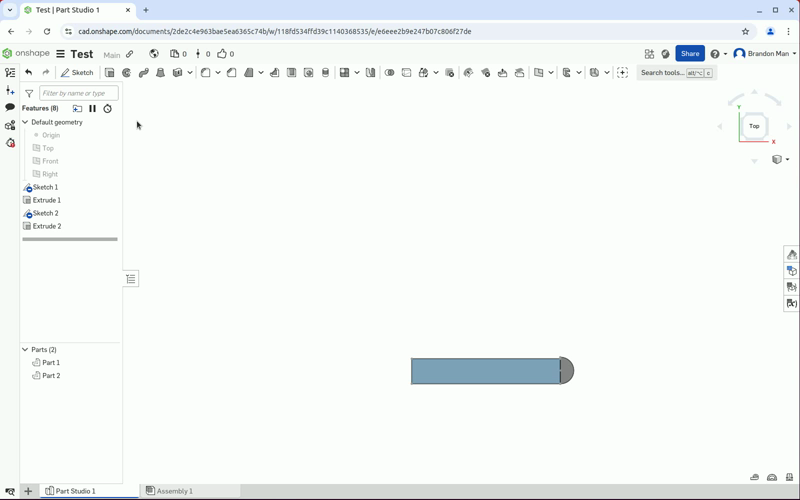
key(shift+h)
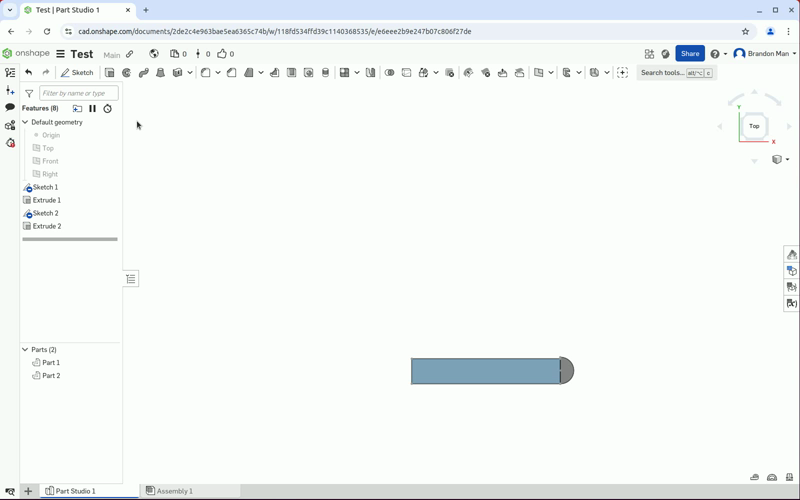
key(shift+7)
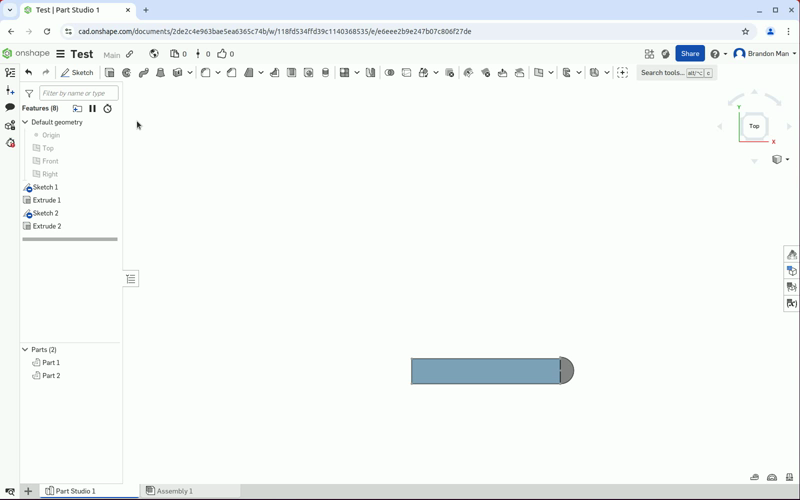
key(up, 3)
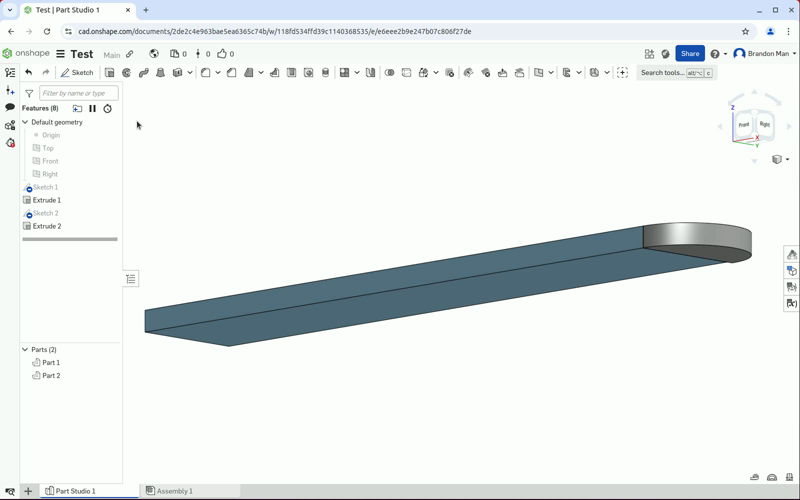
key(left, 3)
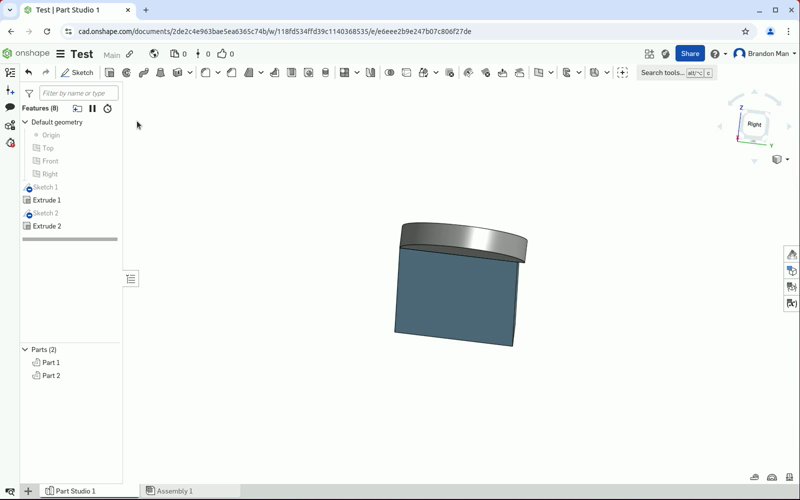
key(right, 3)
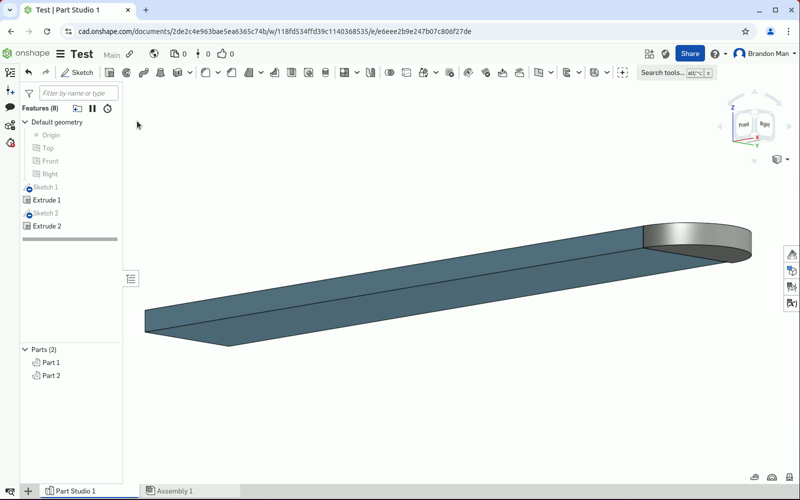
key(down, 3)
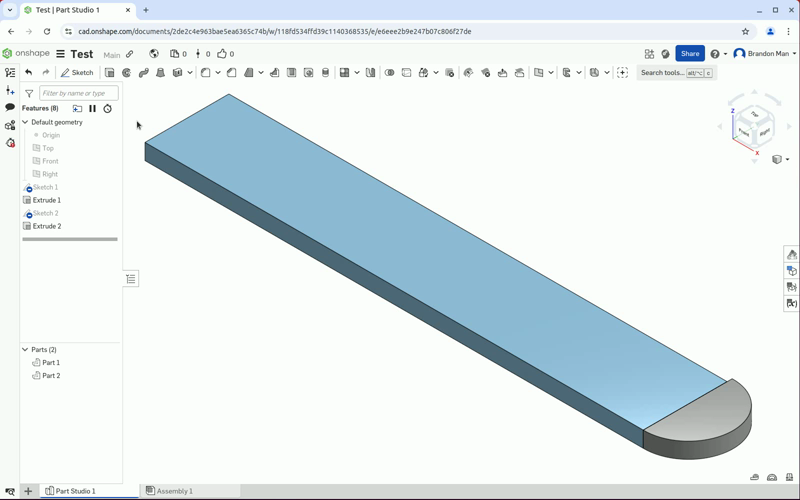
mouse_move(73, 189)
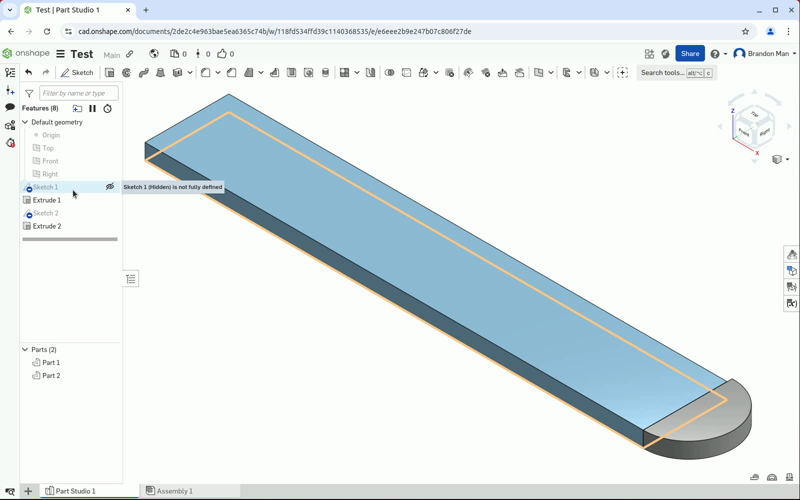
click(73, 189)